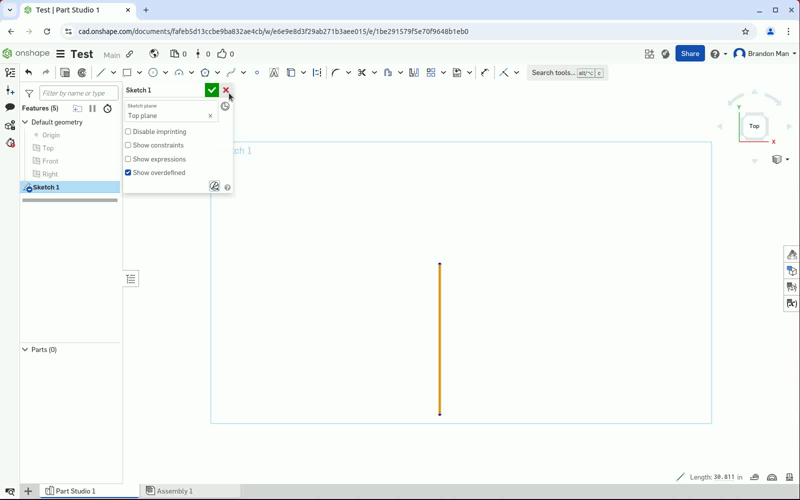
key(shift+h)
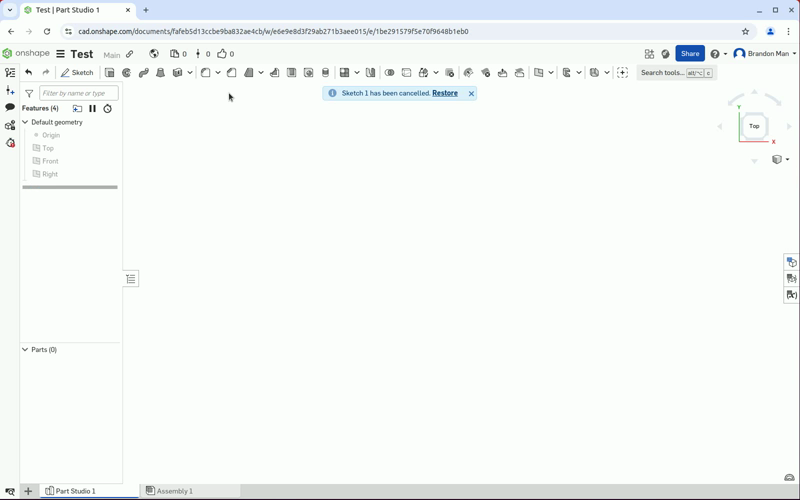
mouse_move(73, 352)
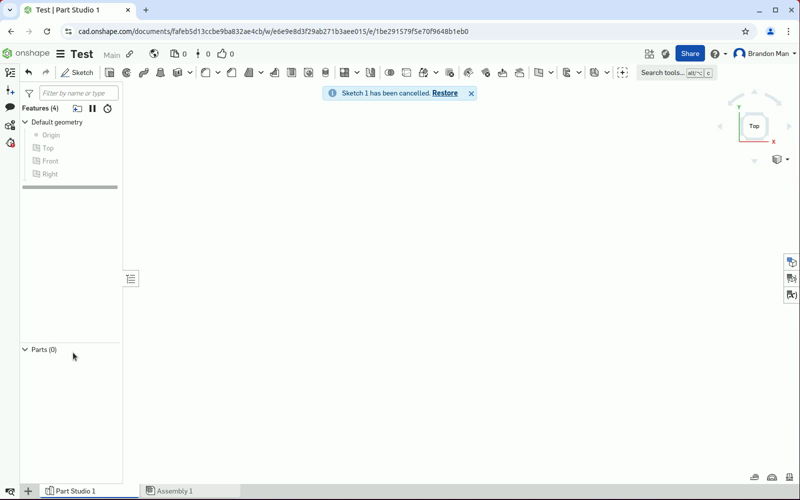
key(y)
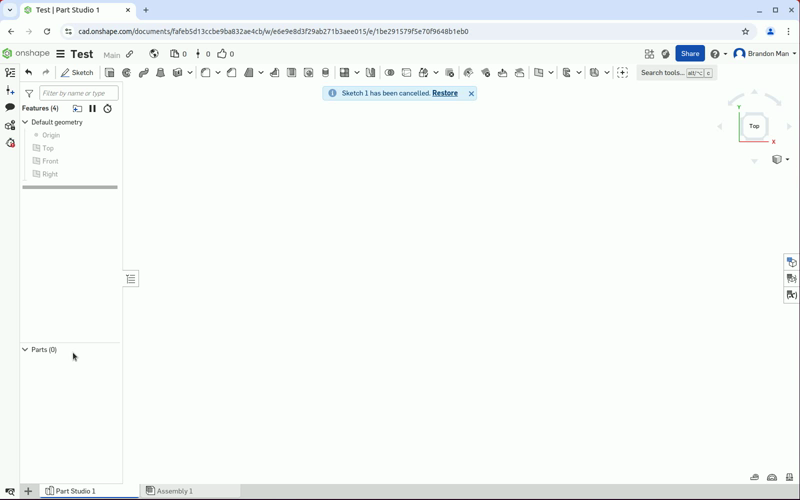
key(shift+p)
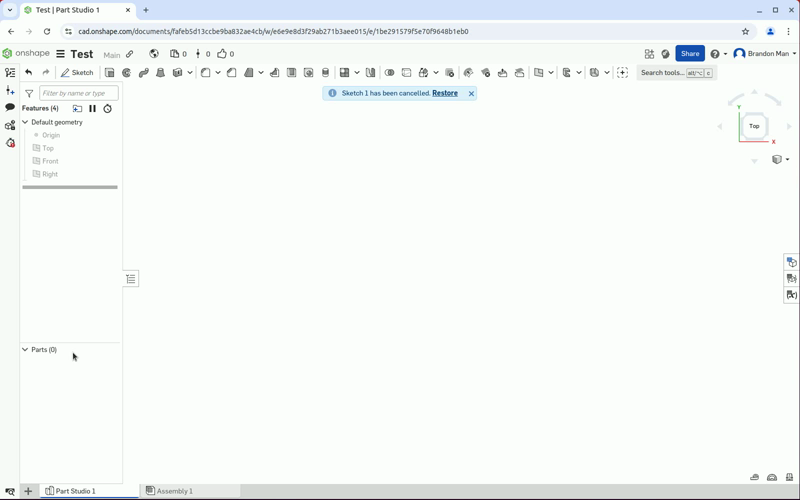
key(space)
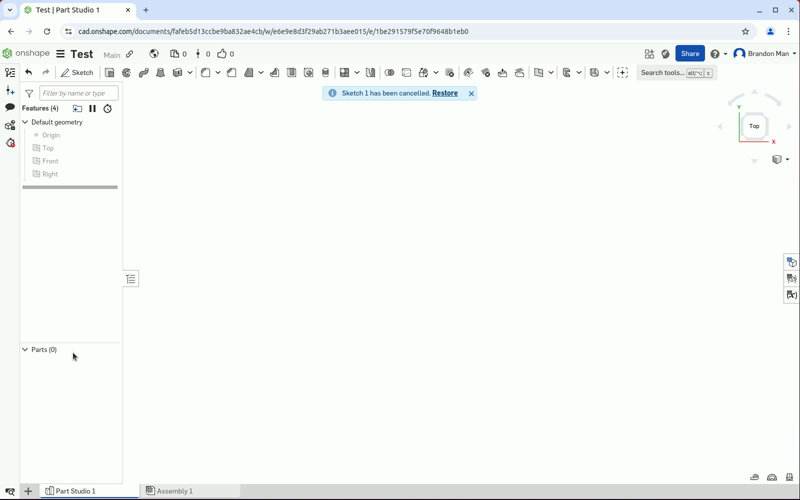
key_down(shift)
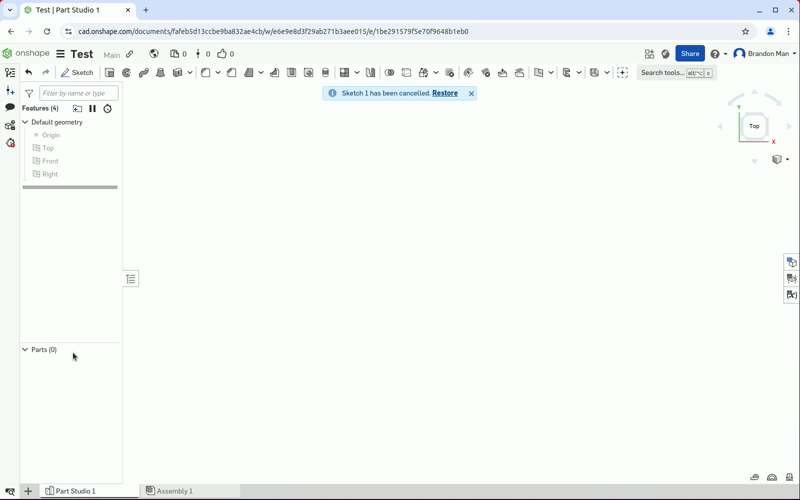
key(up)
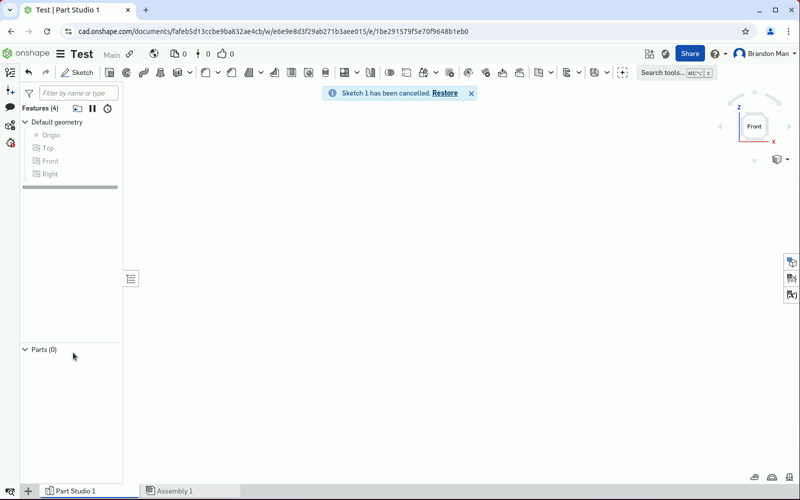
key_up(shift)
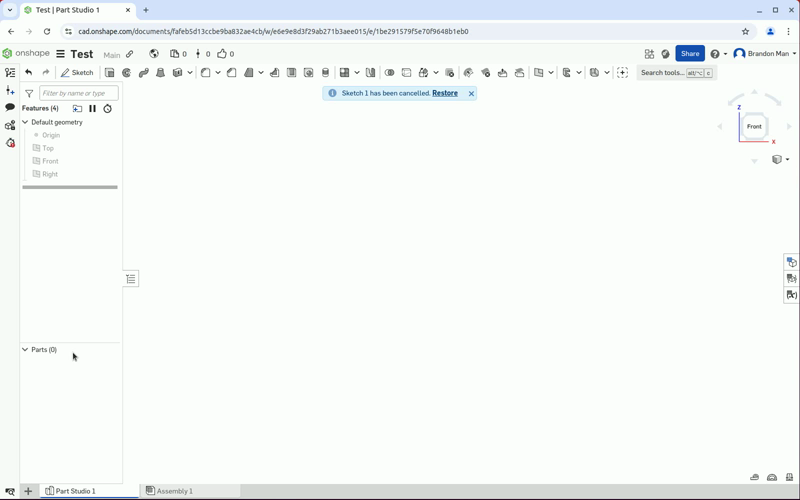
mouse_move(73, 352)
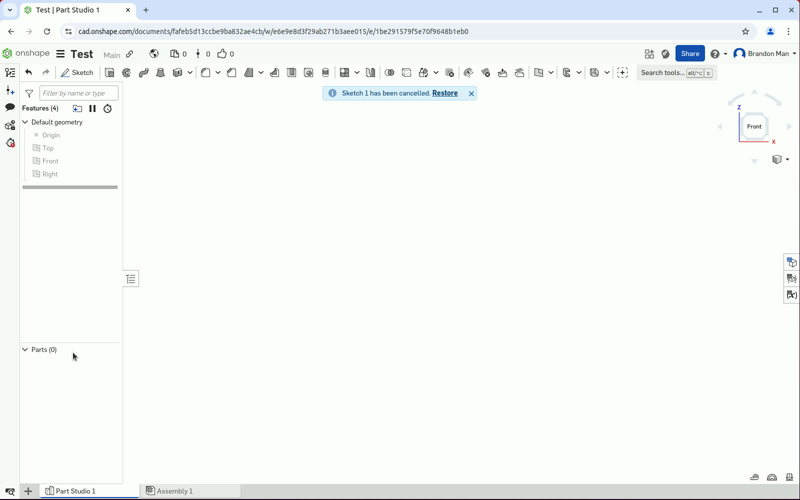
key(shift+y)
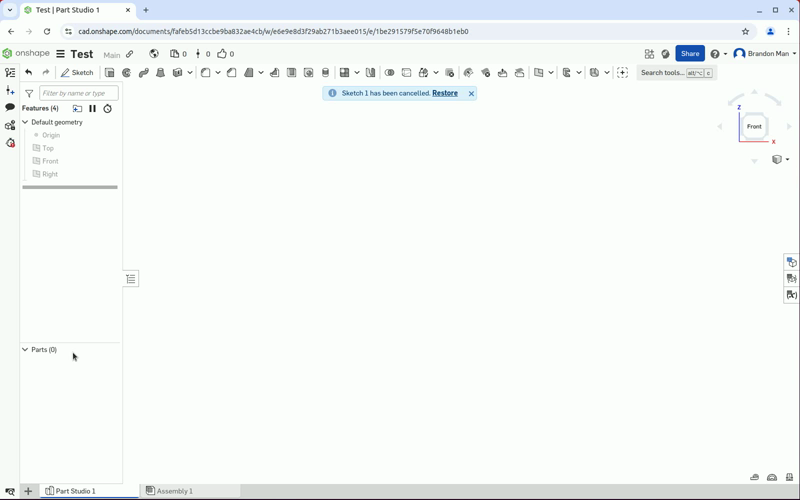
key(shift+s)
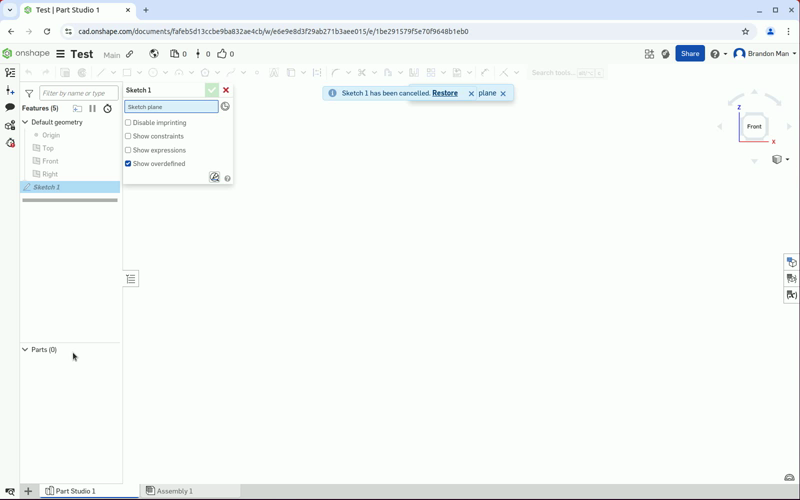
mouse_move(73, 163)
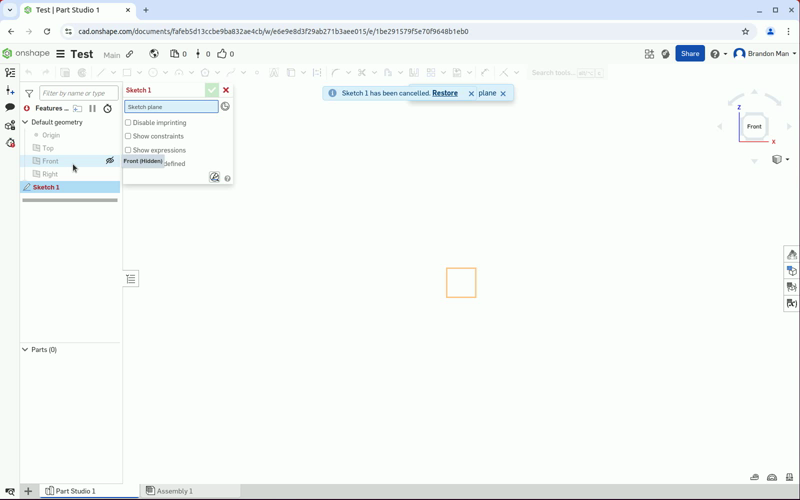
click(73, 163)
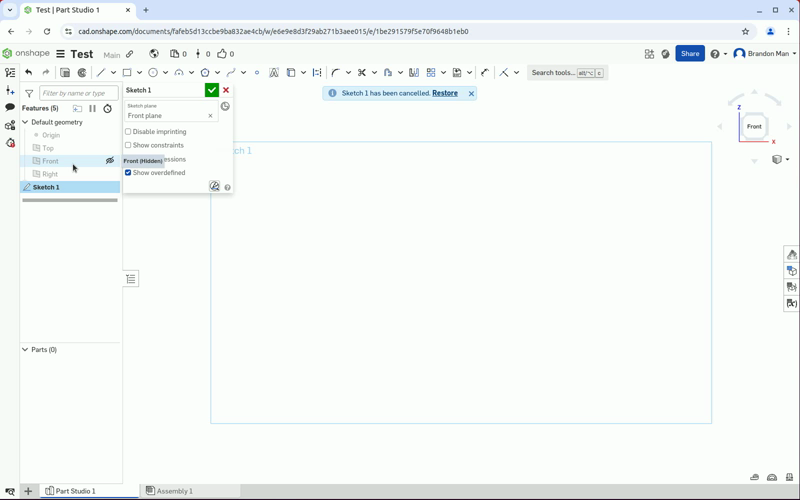
mouse_move(73, 352)
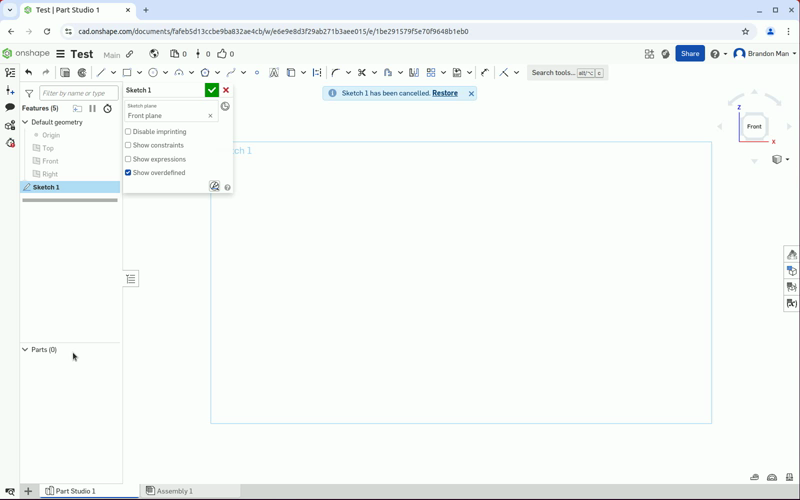
key(y)
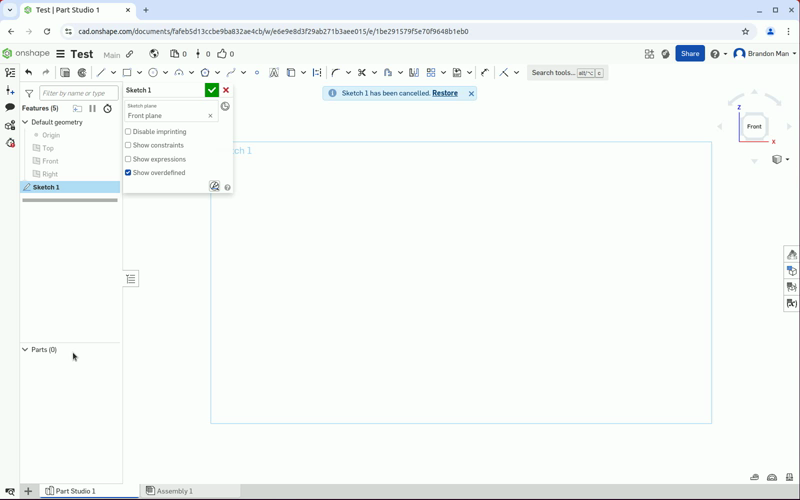
key(l)
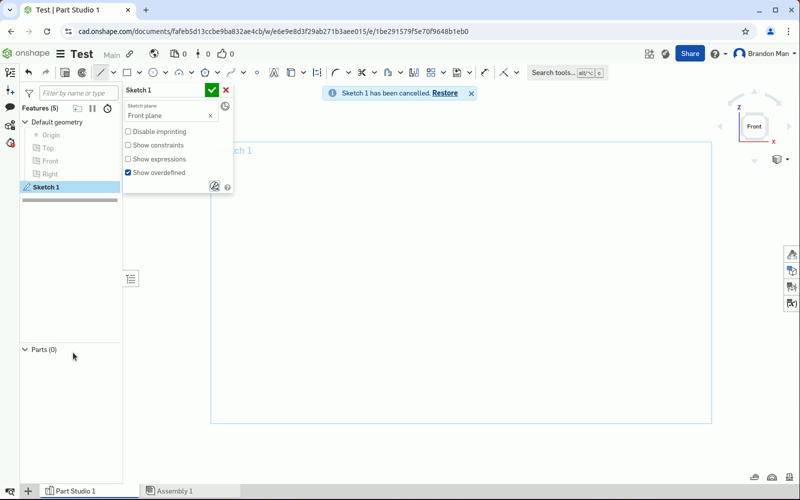
key_down(shift)
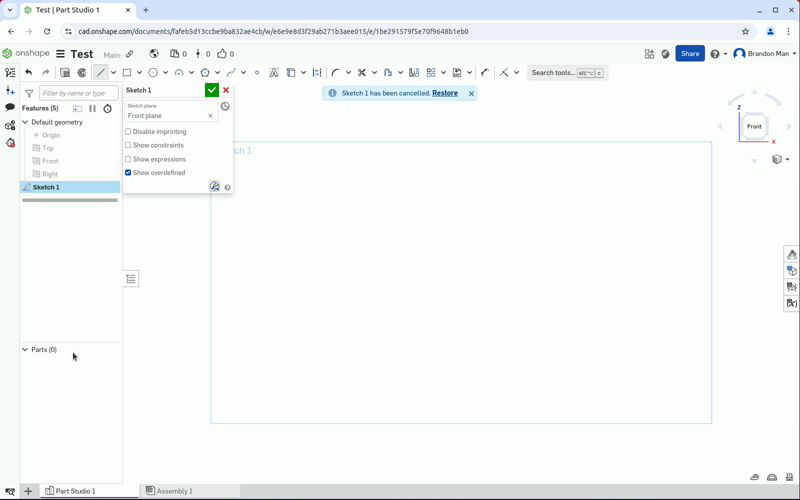
mouse_move(348, 282)
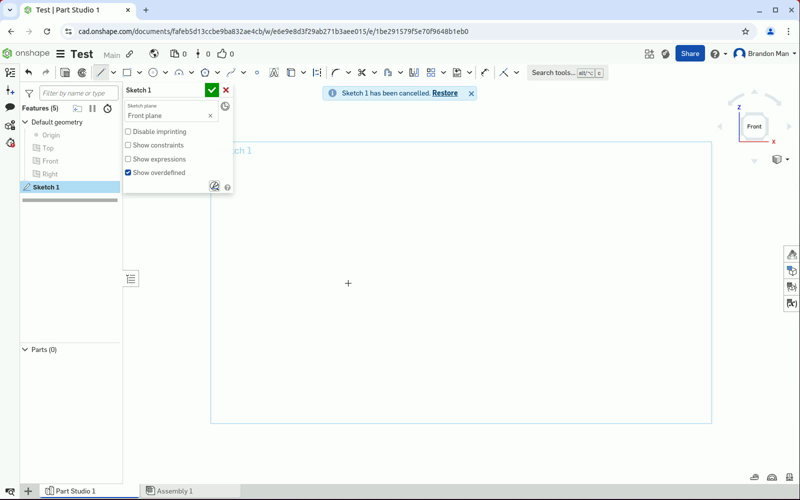
click(348, 282)
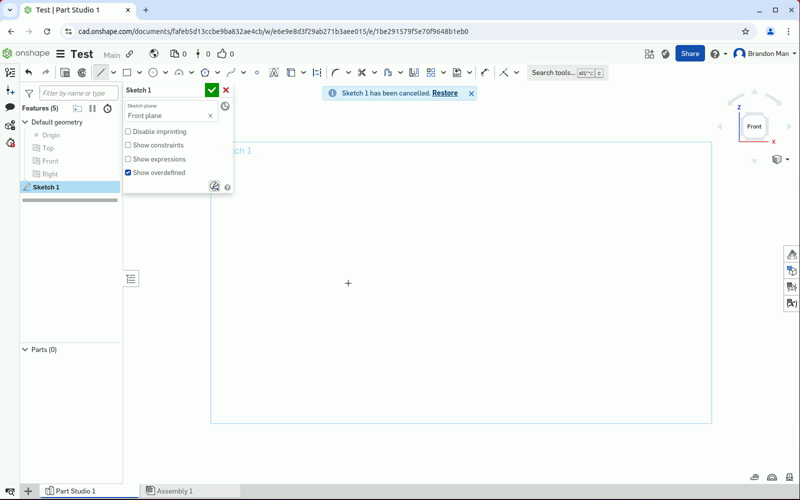
key_up(shift)
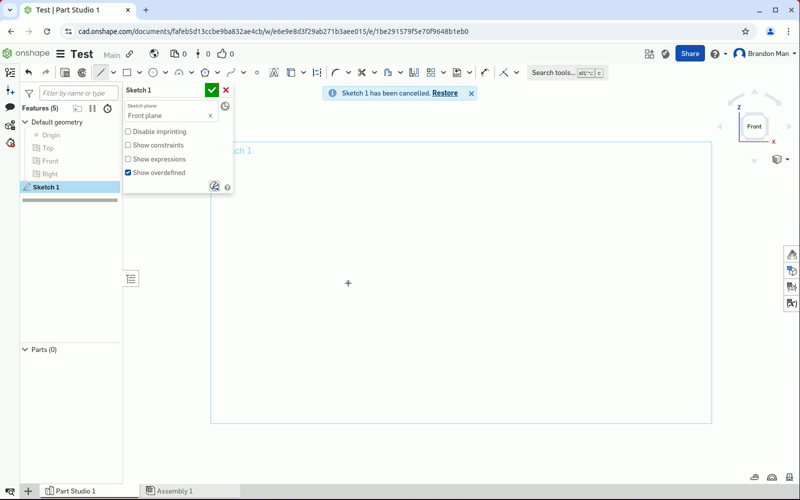
key_down(shift)
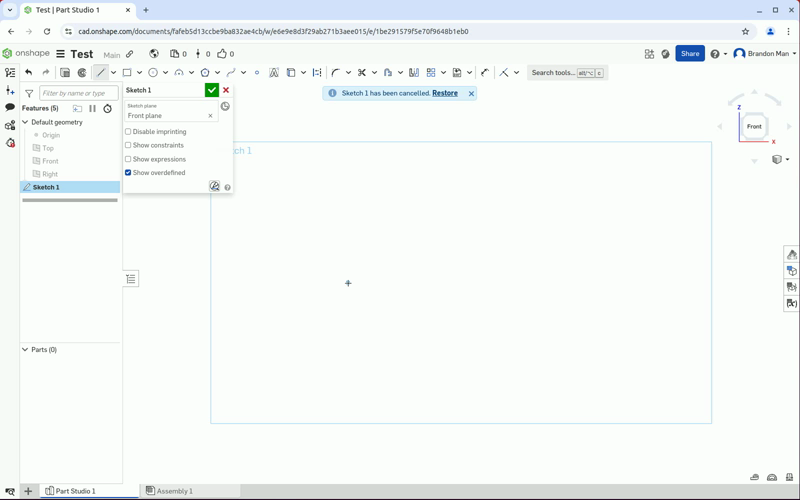
mouse_move(460, 282)
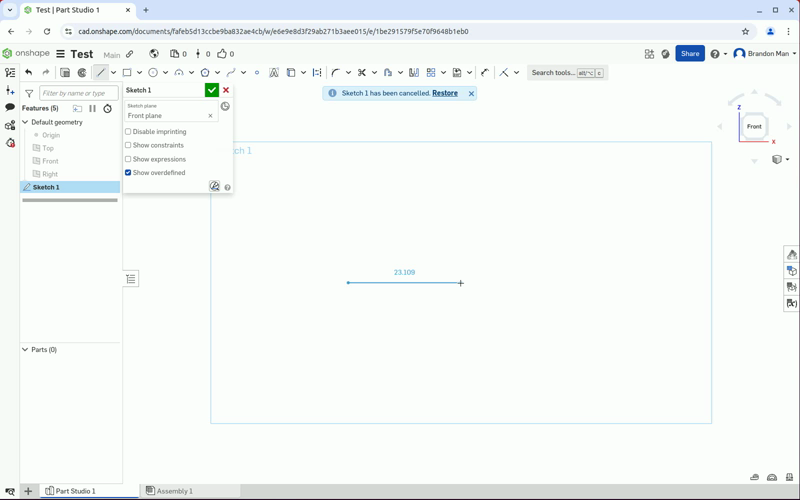
click(460, 282)
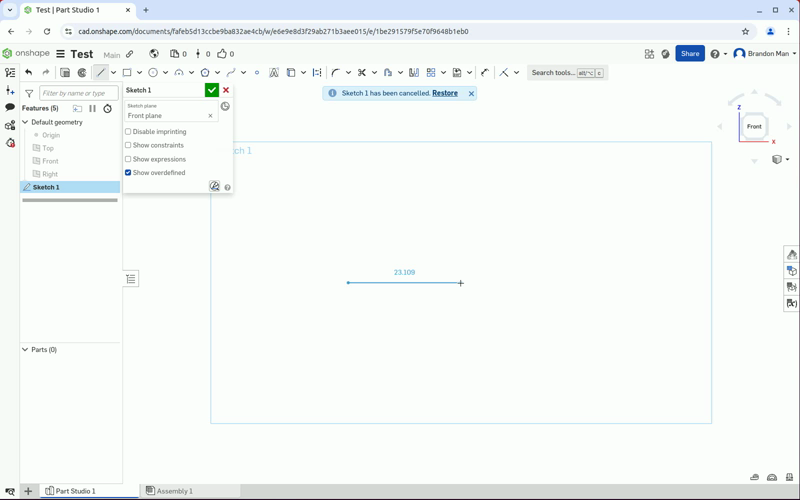
key_up(shift)
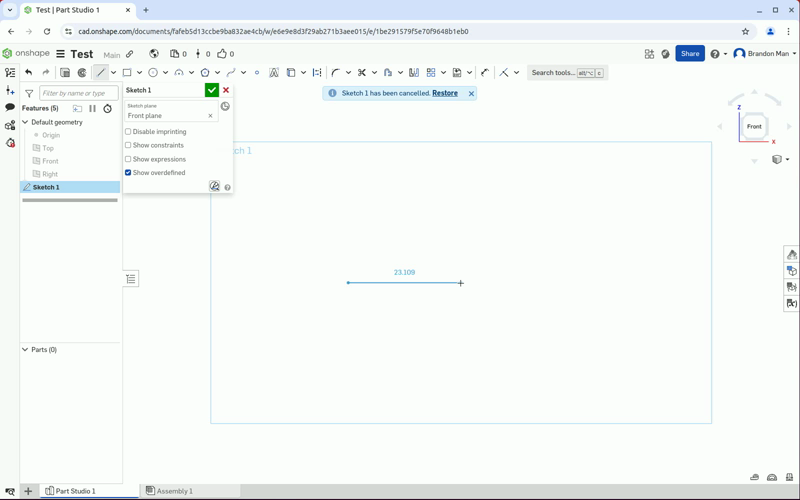
key_down(shift)
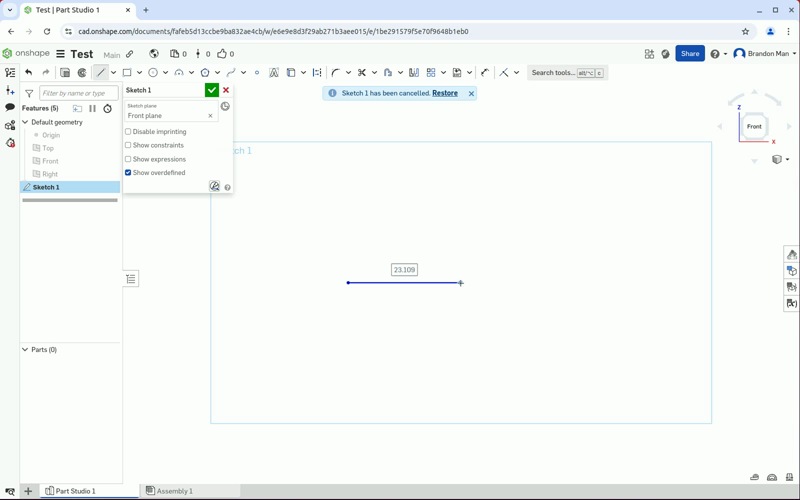
mouse_move(490, 282)
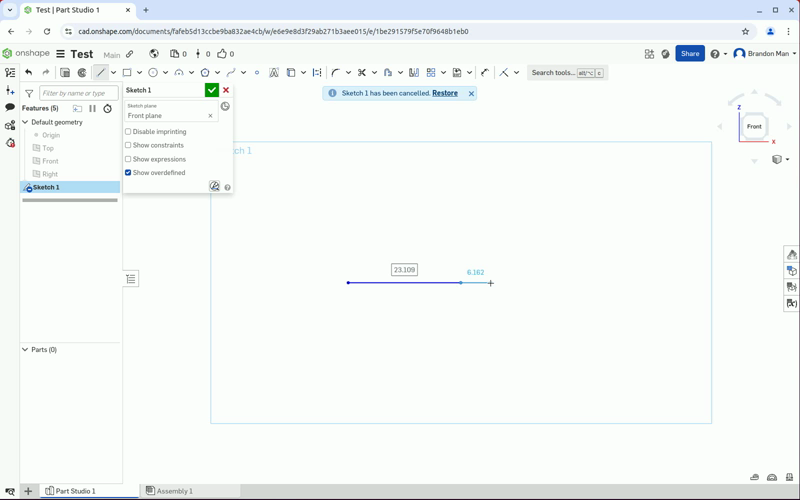
mouse_move(460, 245)
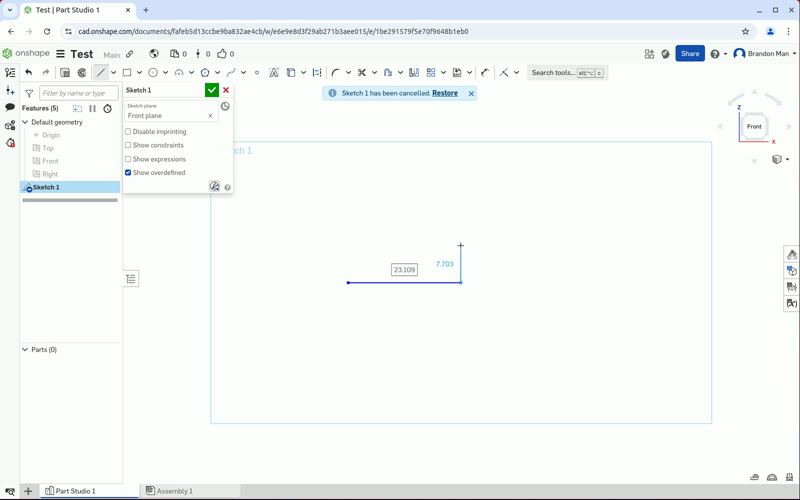
click(460, 245)
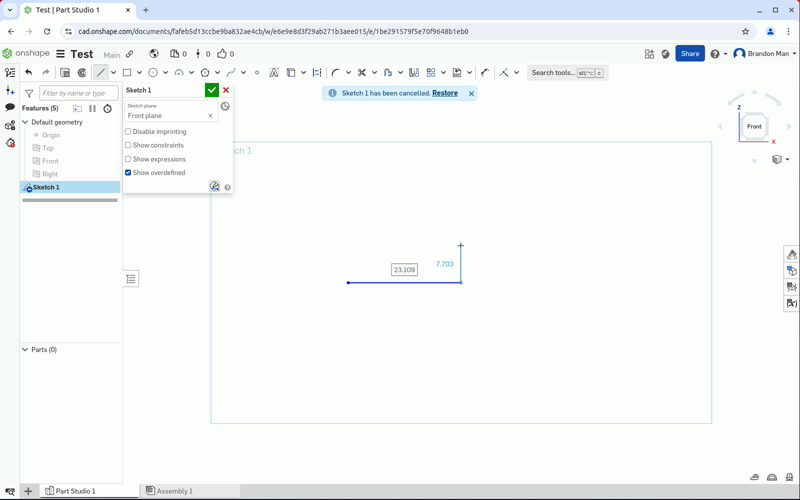
key_up(shift)
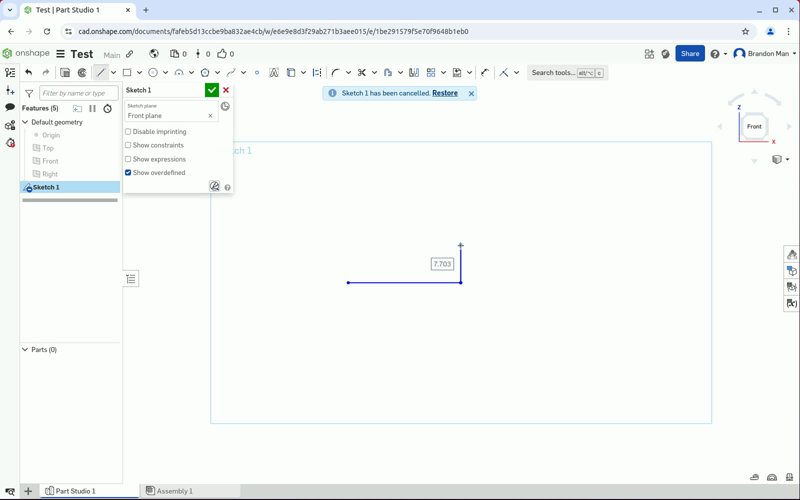
key_down(shift)
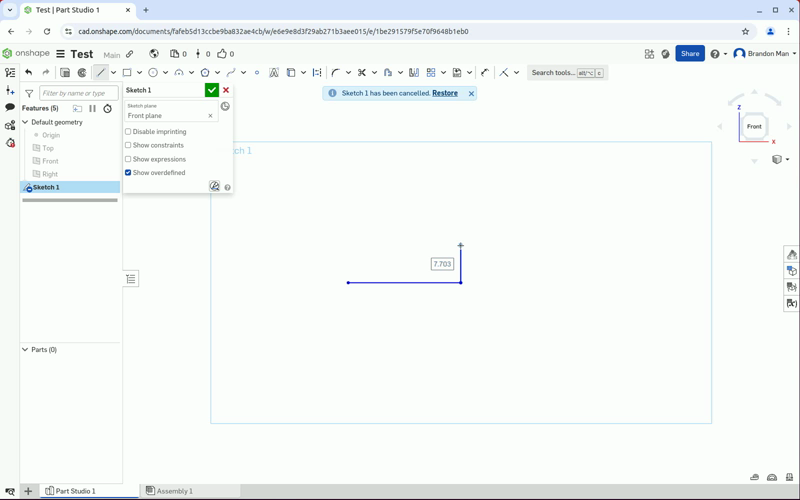
mouse_move(379, 223)
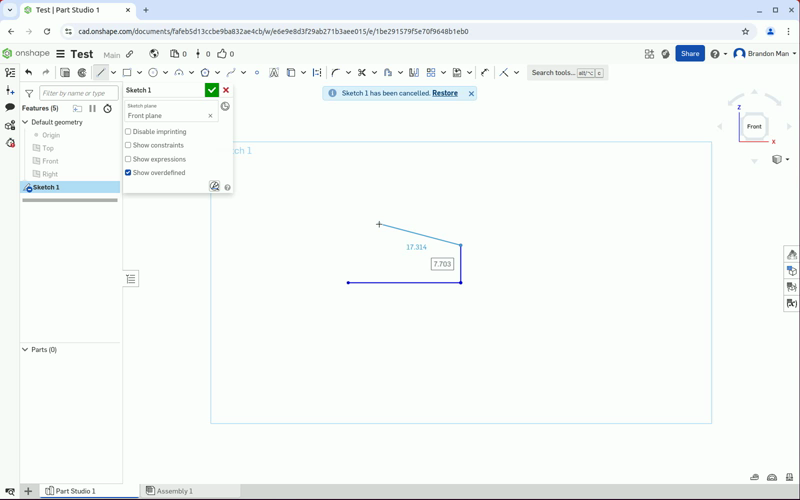
click(379, 223)
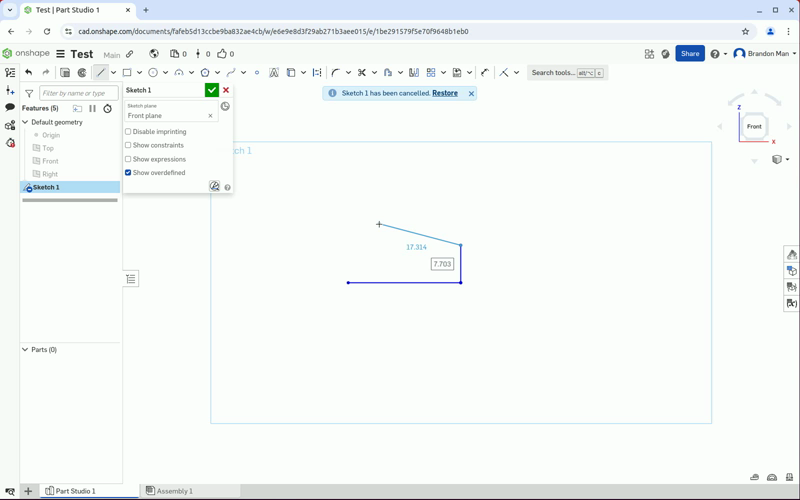
key_up(shift)
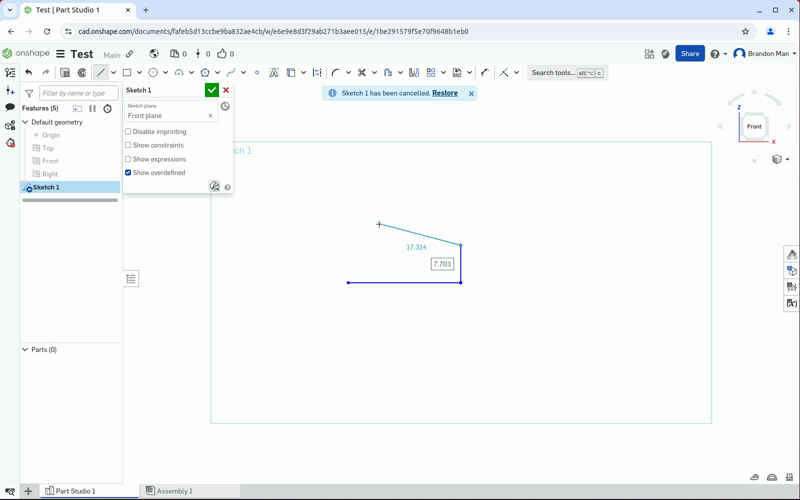
key_down(shift)
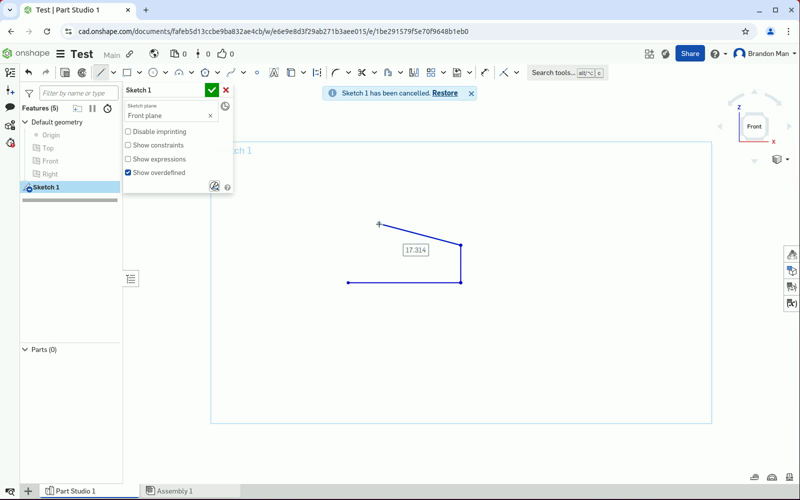
mouse_move(409, 223)
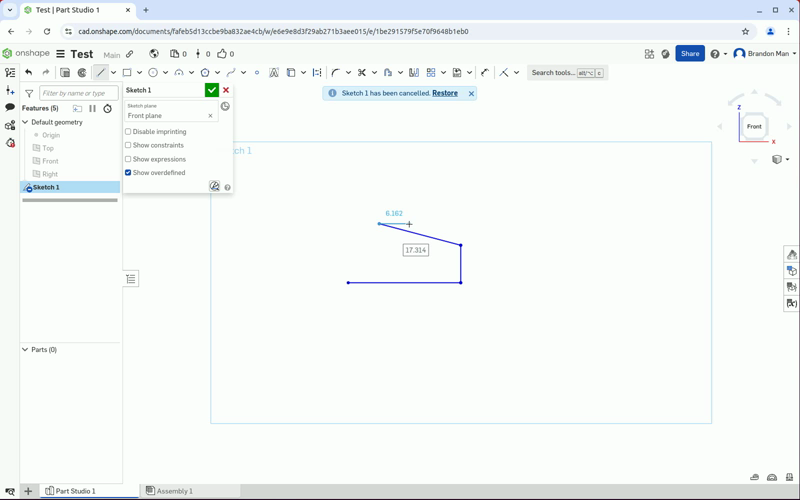
mouse_move(348, 223)
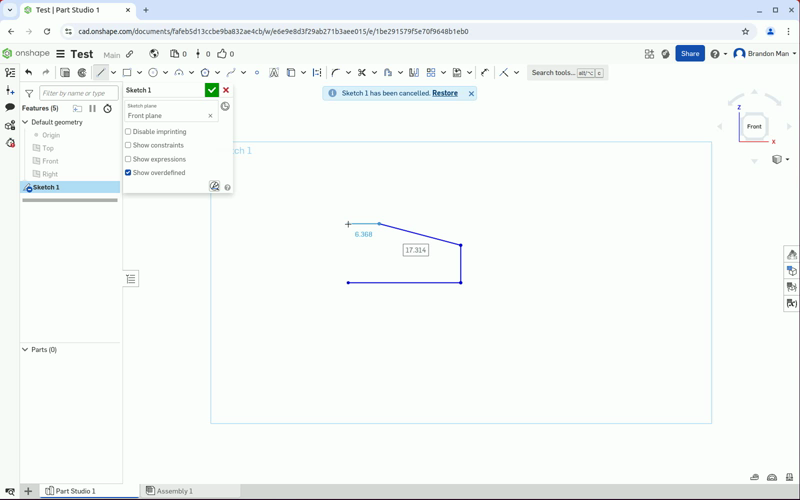
click(348, 223)
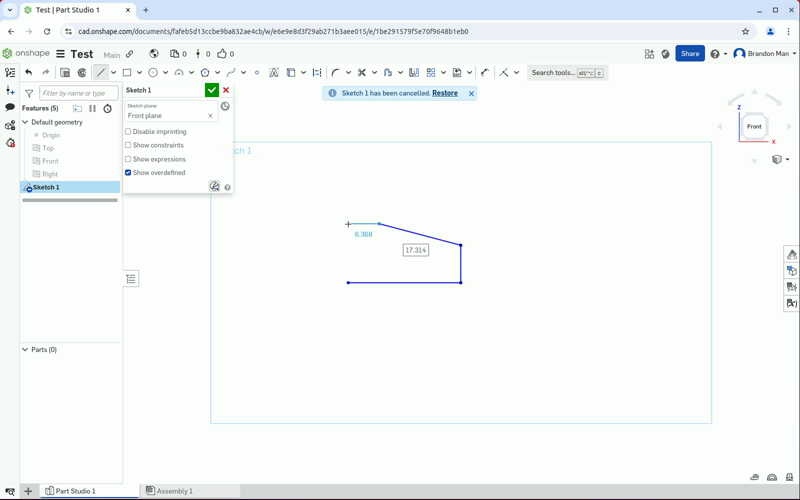
key_up(shift)
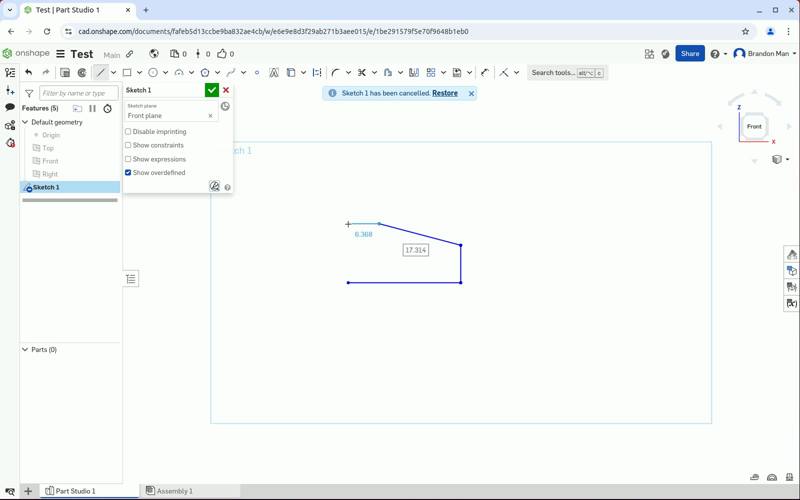
mouse_move(378, 223)
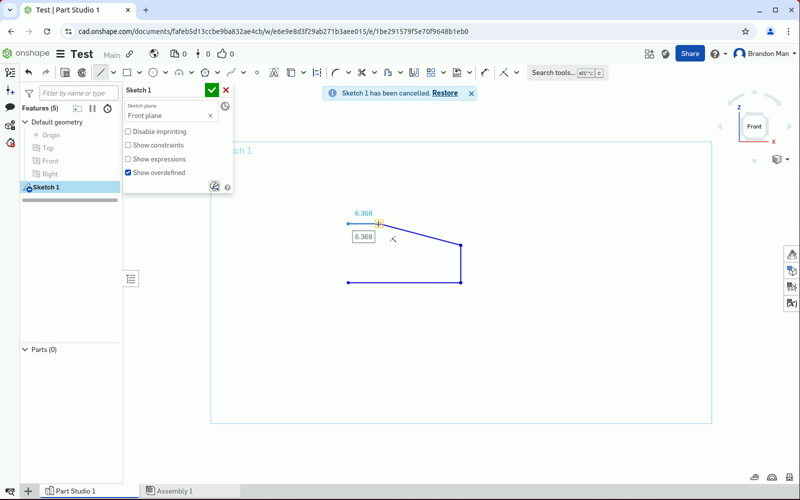
key_down(shift)
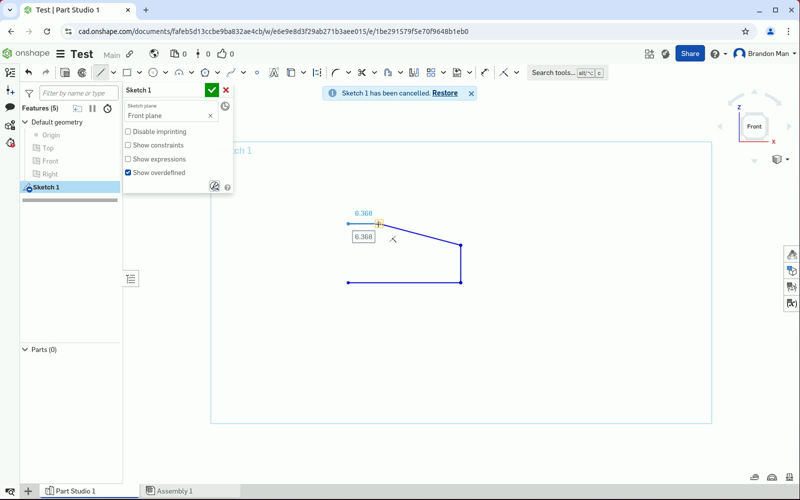
mouse_move(348, 282)
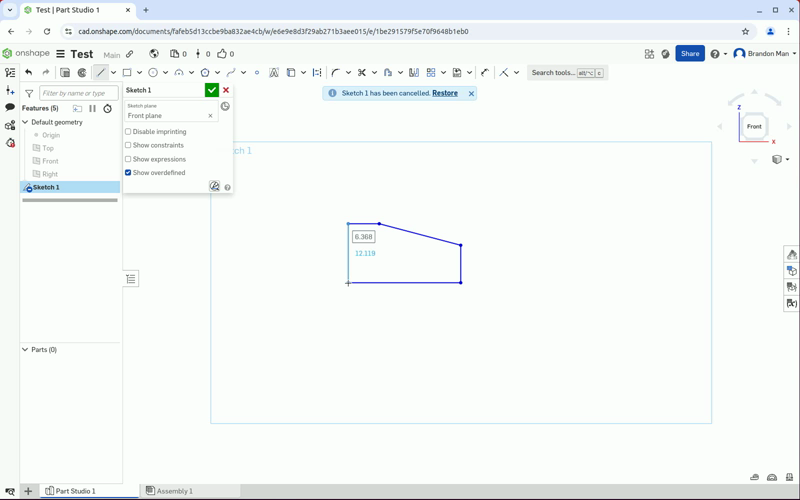
key_up(shift)
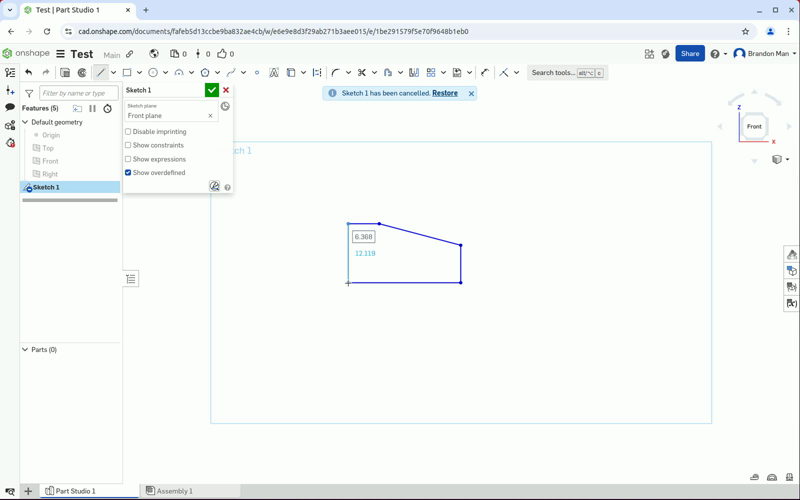
click(348, 282)
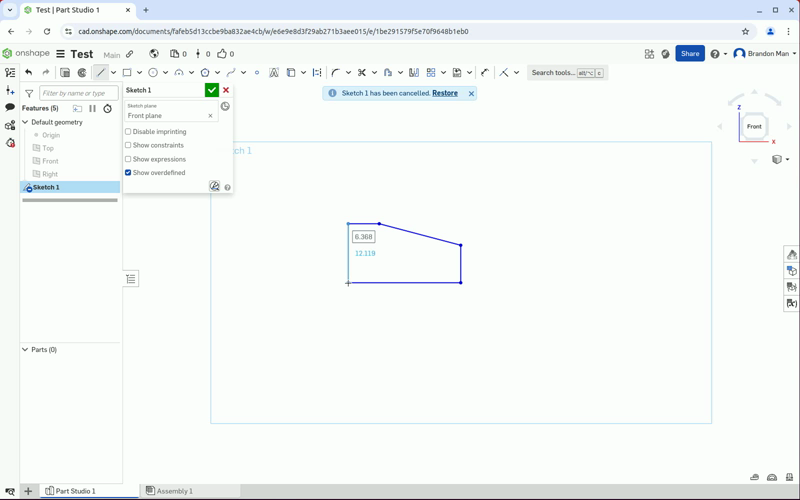
key(esc)
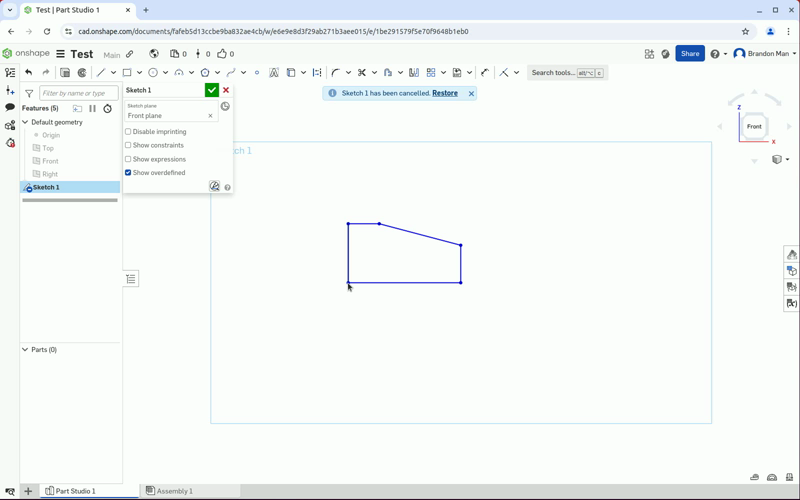
key(c)
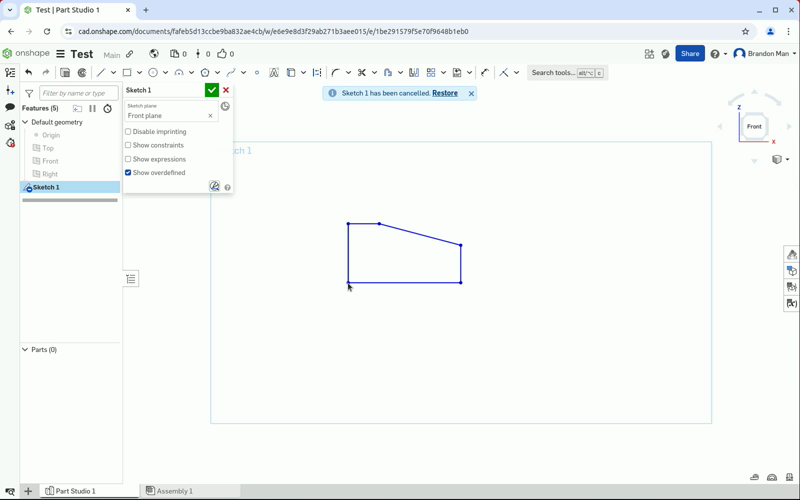
key_down(shift)
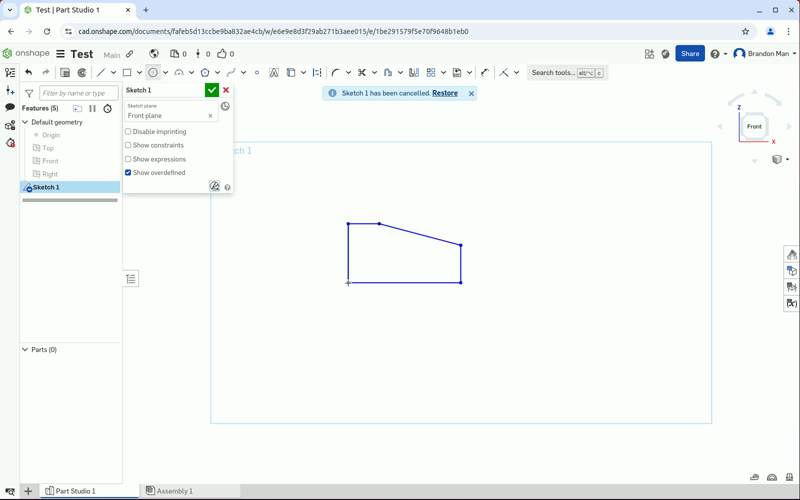
mouse_move(441, 264)
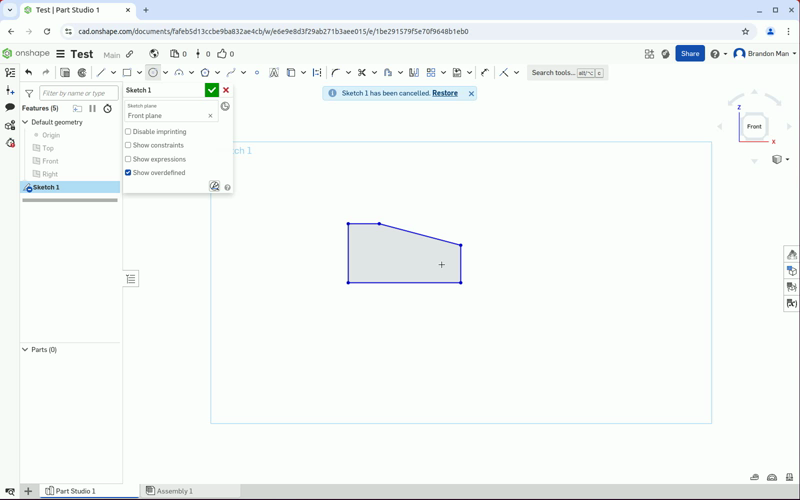
click(441, 264)
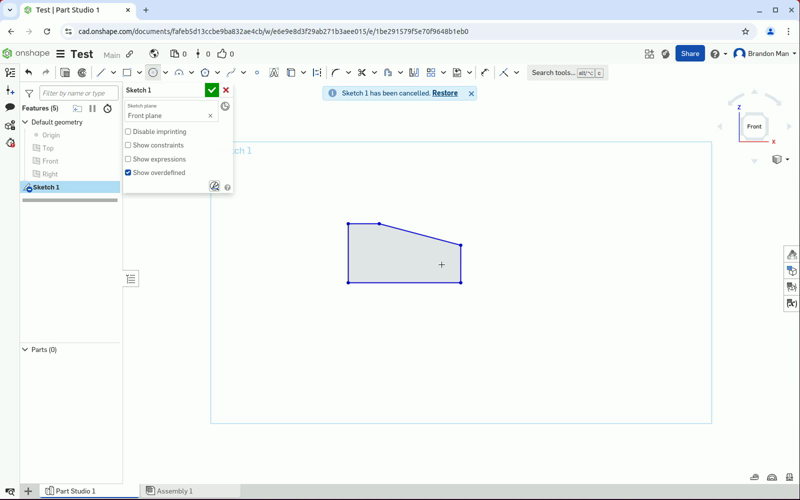
key_up(shift)
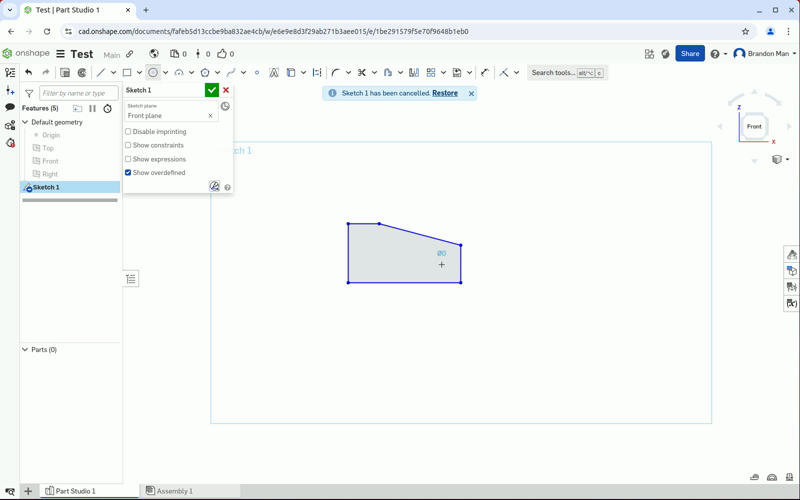
mouse_move(450, 264)
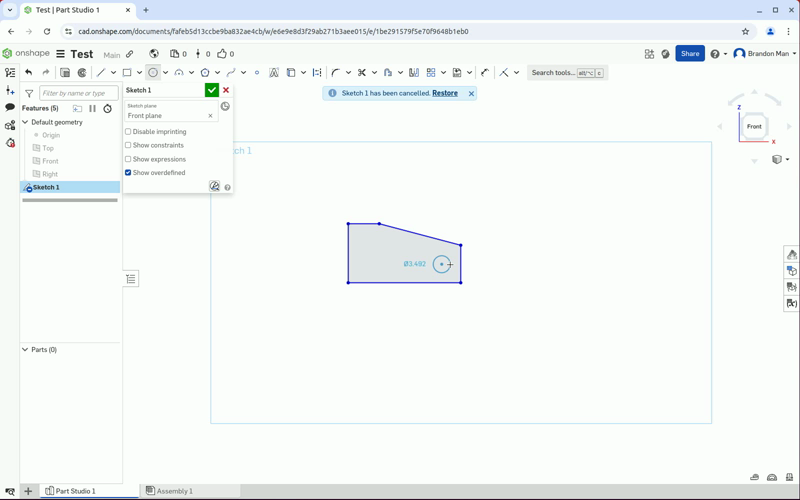
click(450, 264)
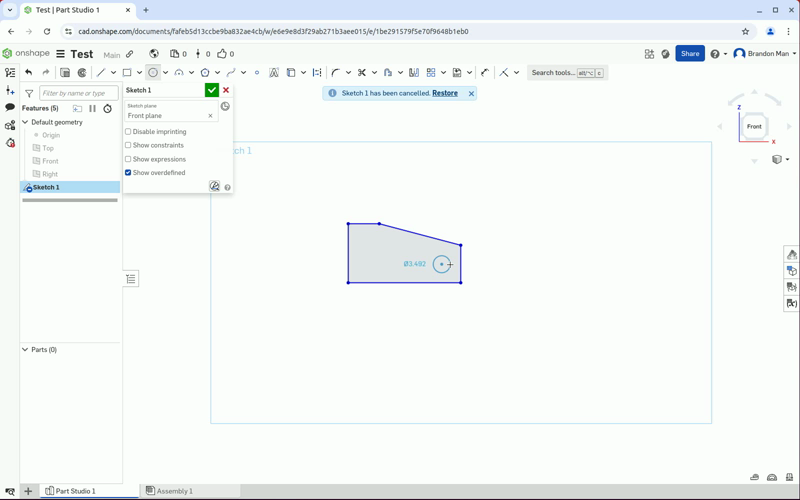
key(esc)
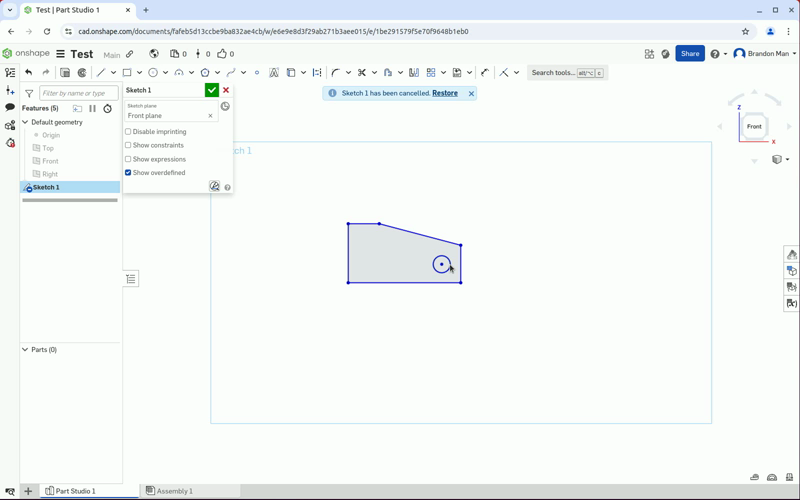
mouse_move(438, 246)
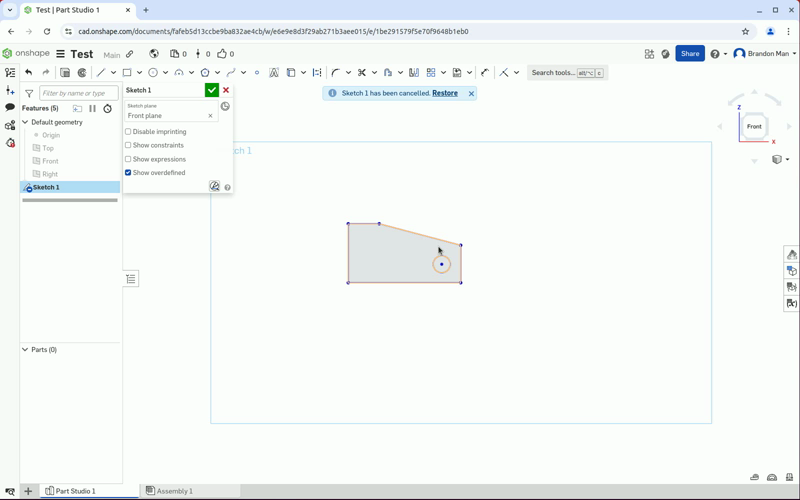
click(438, 246)
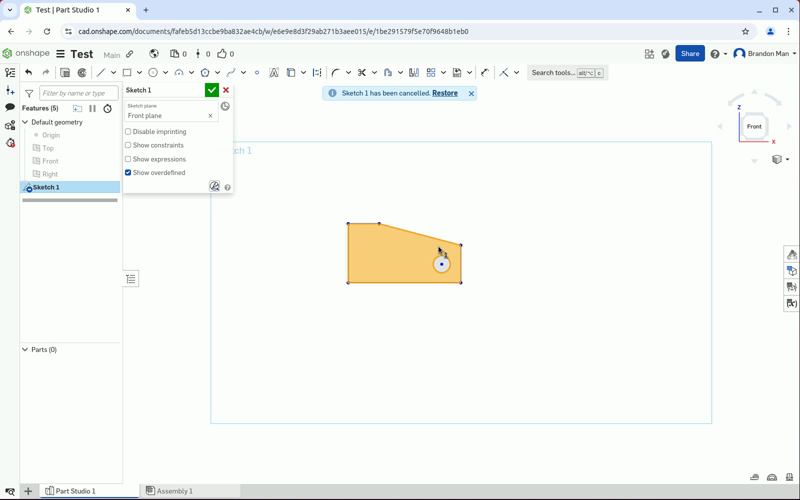
mouse_move(73, 352)
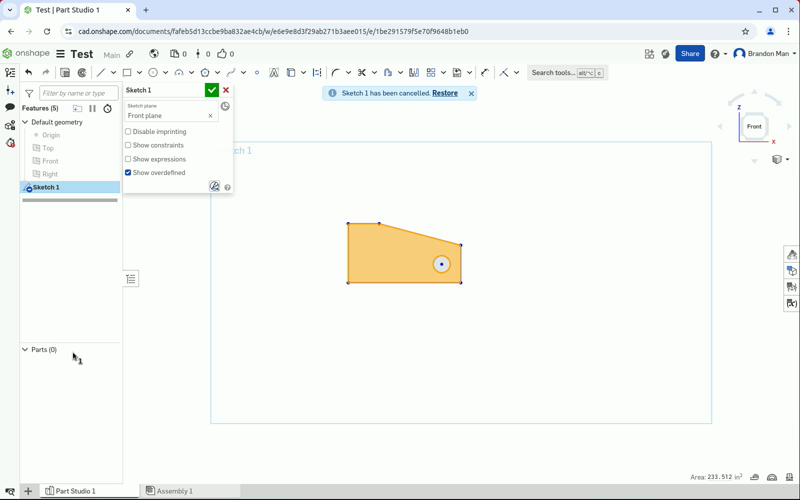
key(shift+y)
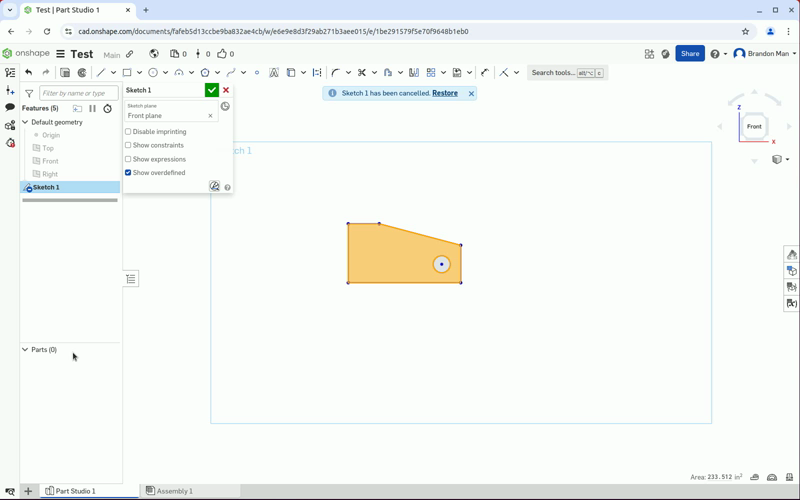
key(shift+e)
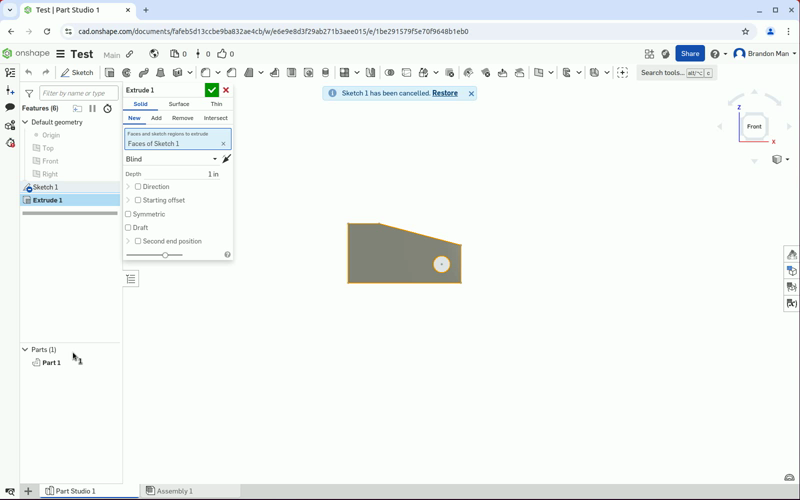
mouse_move(143, 106)
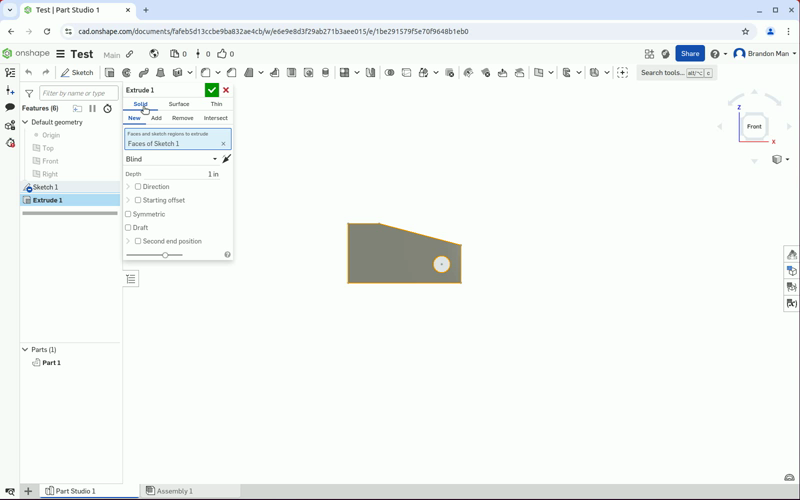
click(143, 106)
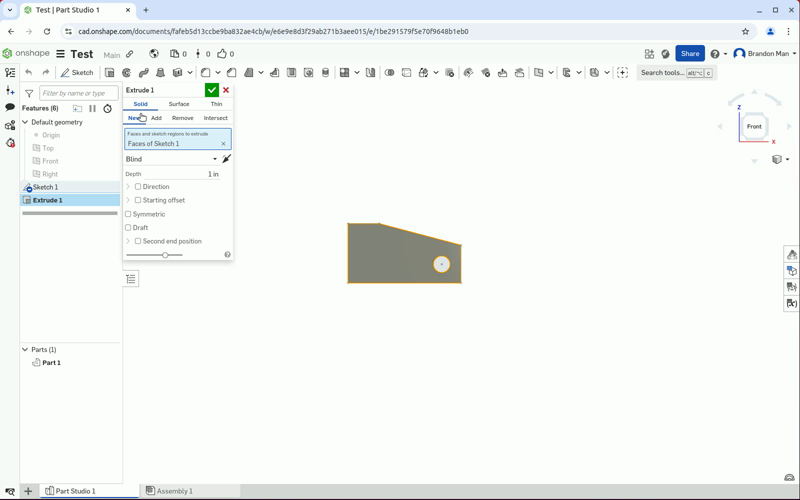
mouse_move(137, 120)
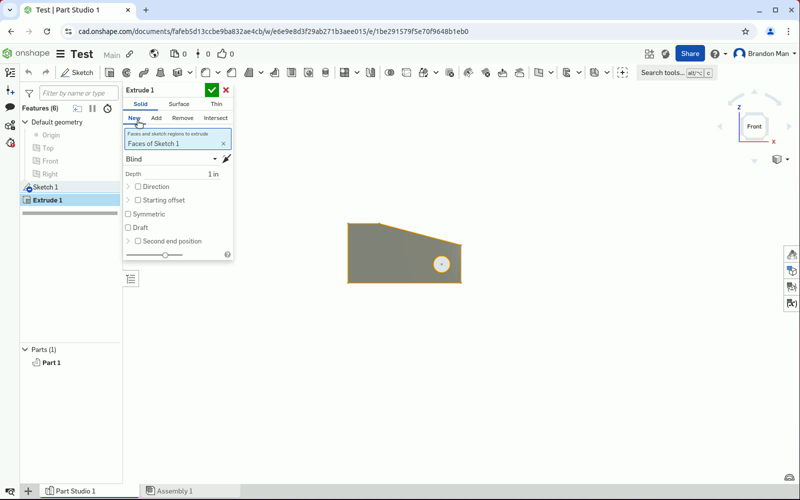
click(137, 120)
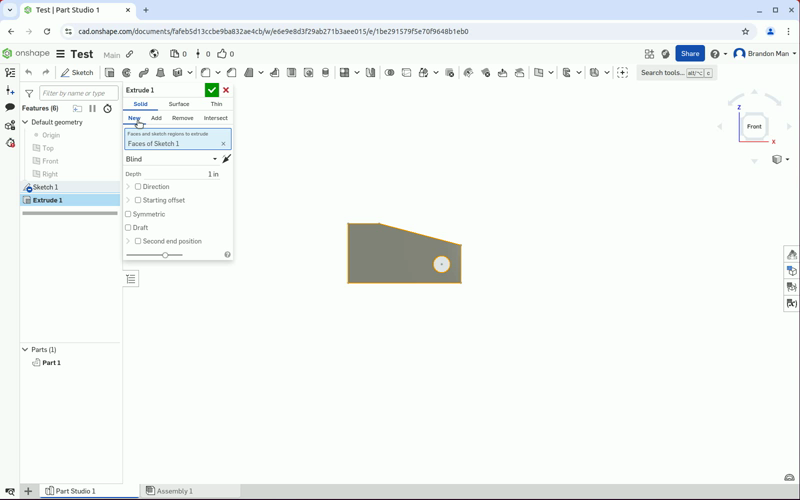
key(tab, 4)
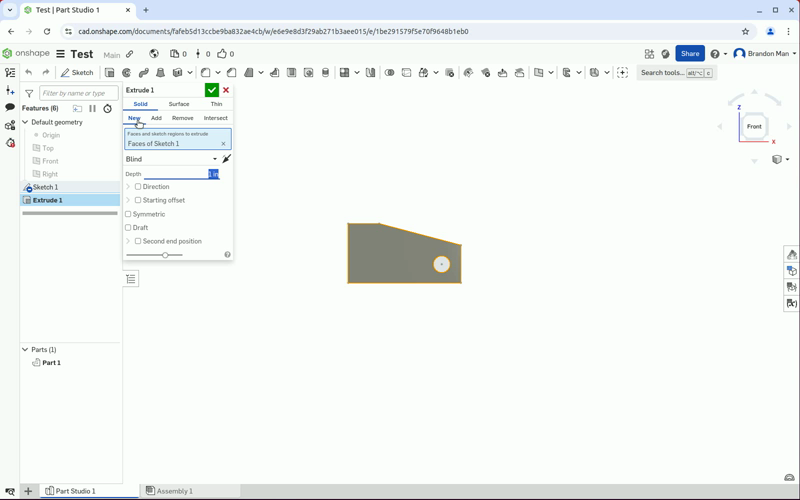
text(2.166)
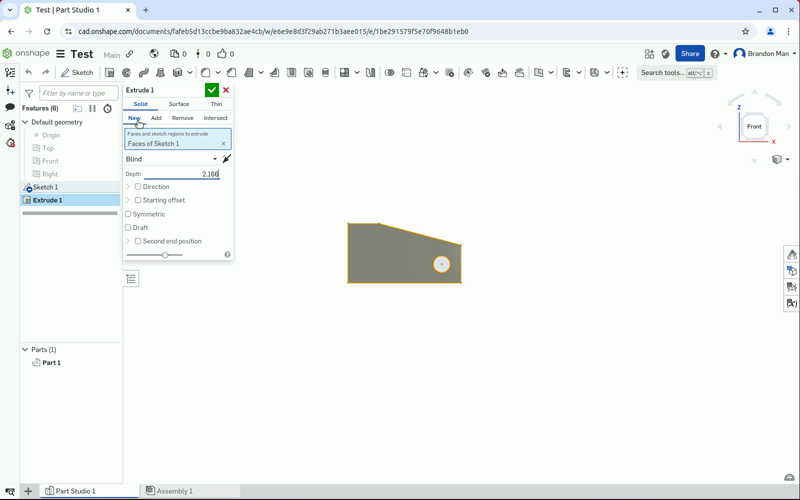
key(enter)
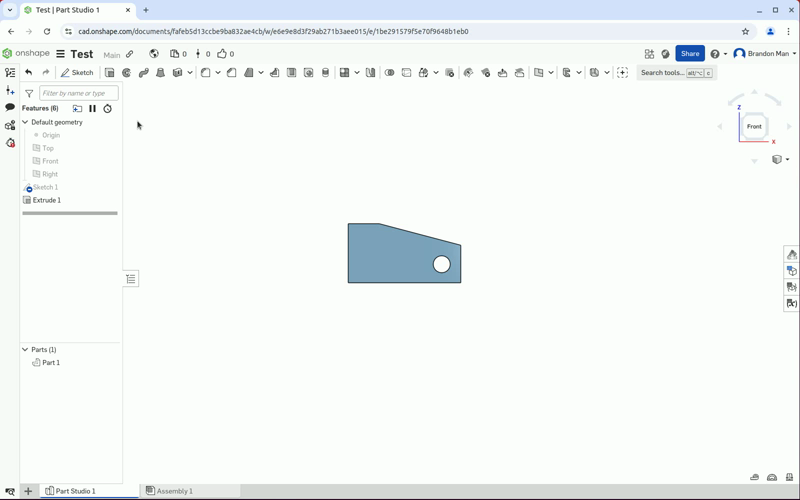
key(shift+h)
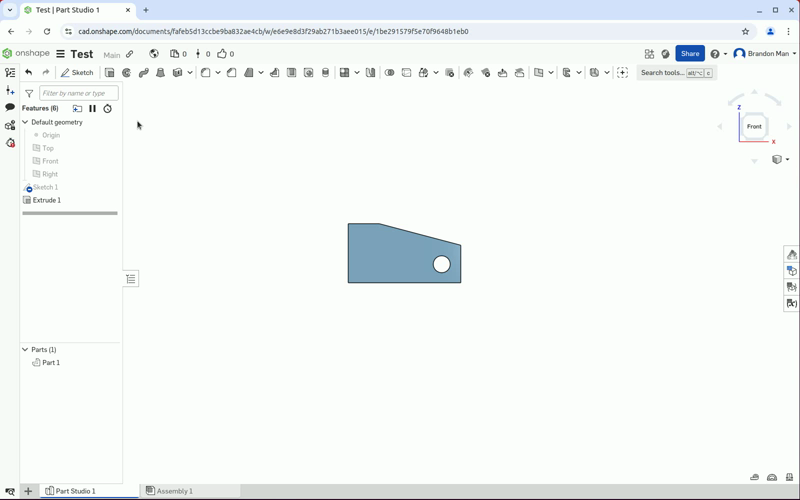
key(shift+h)
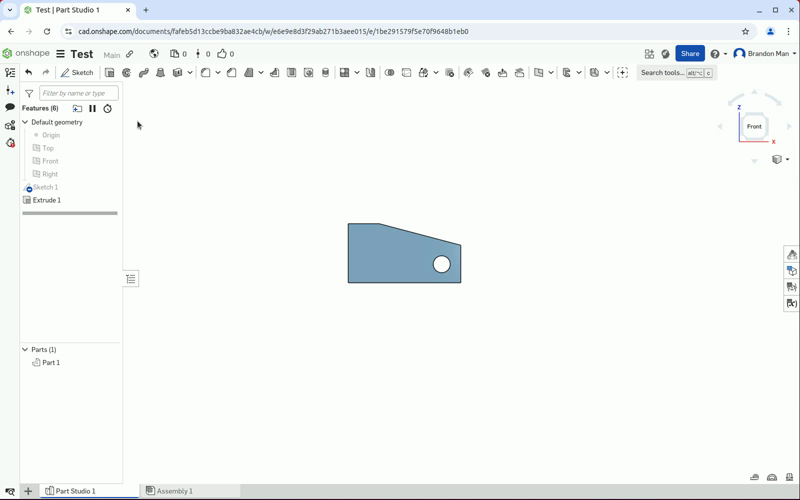
mouse_move(73, 189)
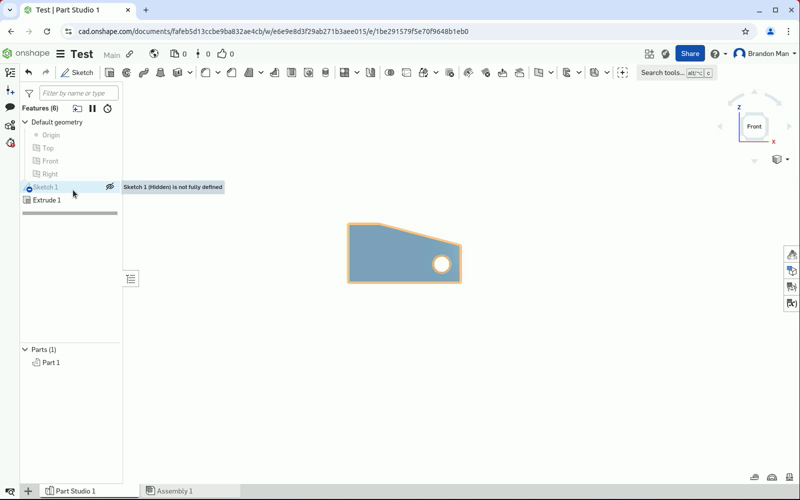
click(73, 189)
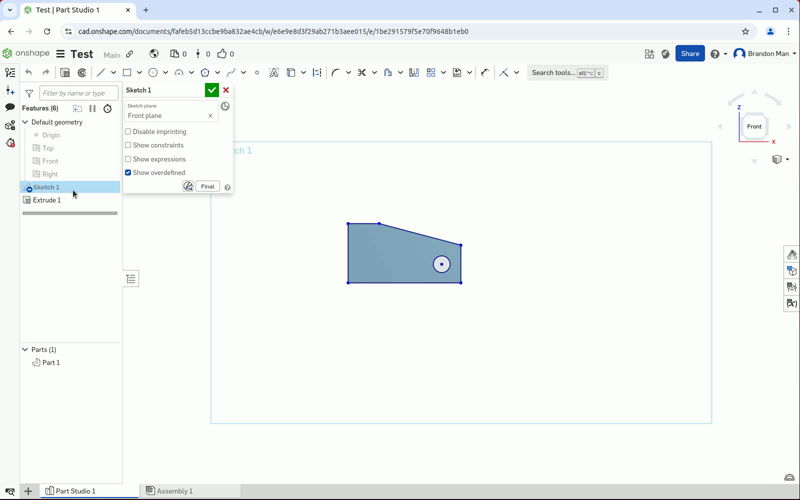
mouse_move(229, 92)
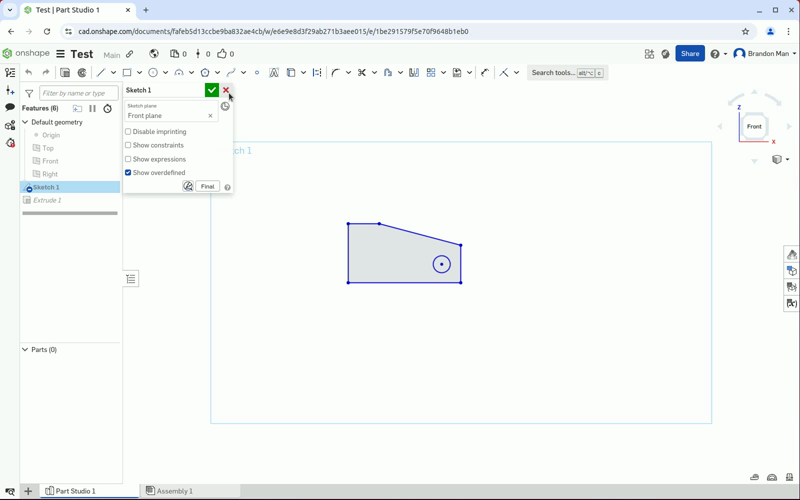
click(229, 92)
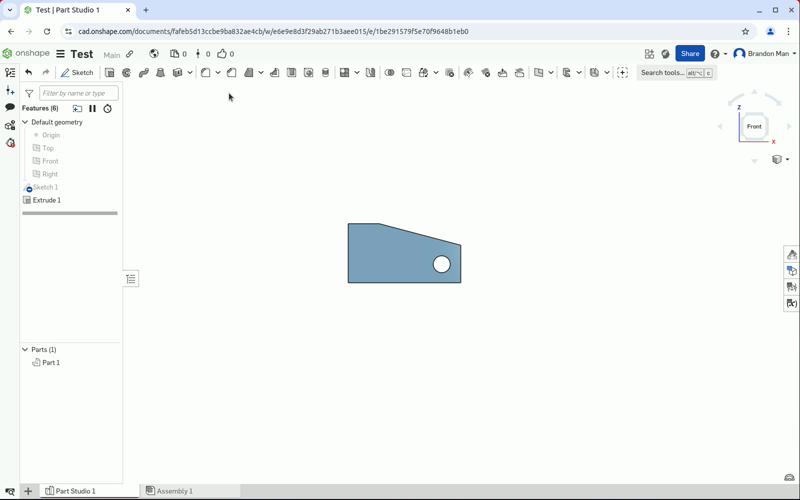
mouse_move(73, 352)
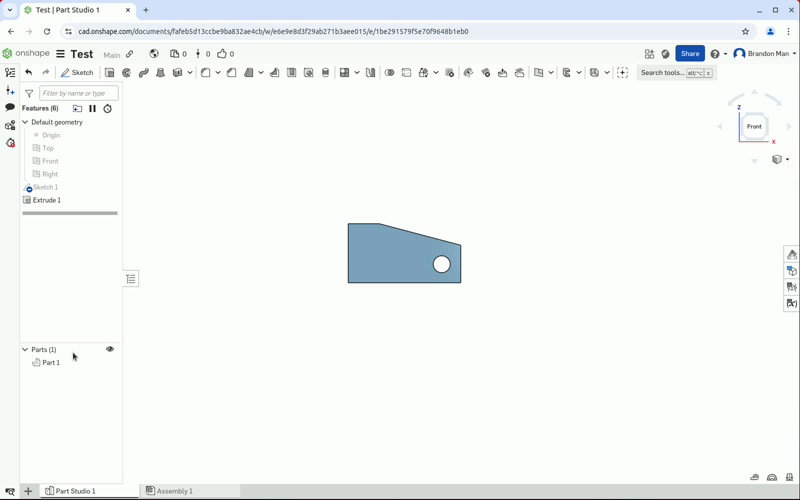
key(y)
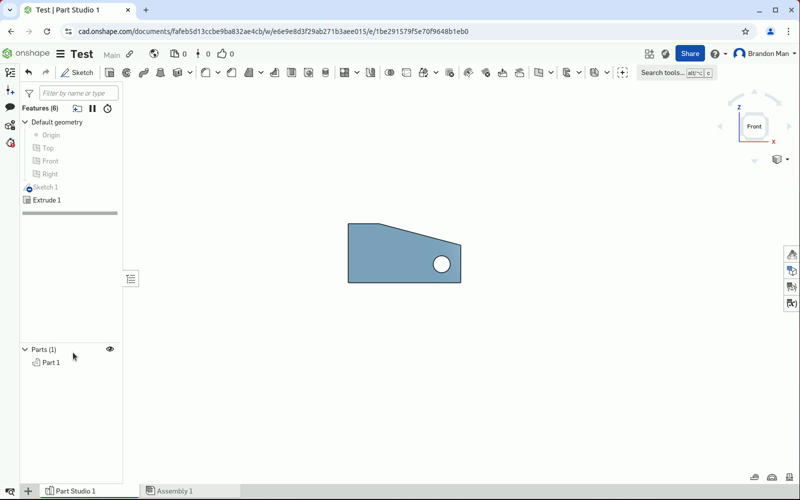
key(shift+p)
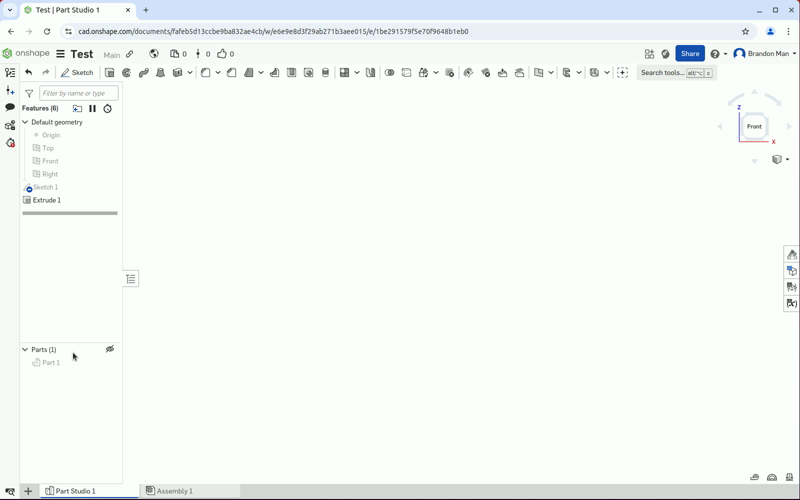
key(space)
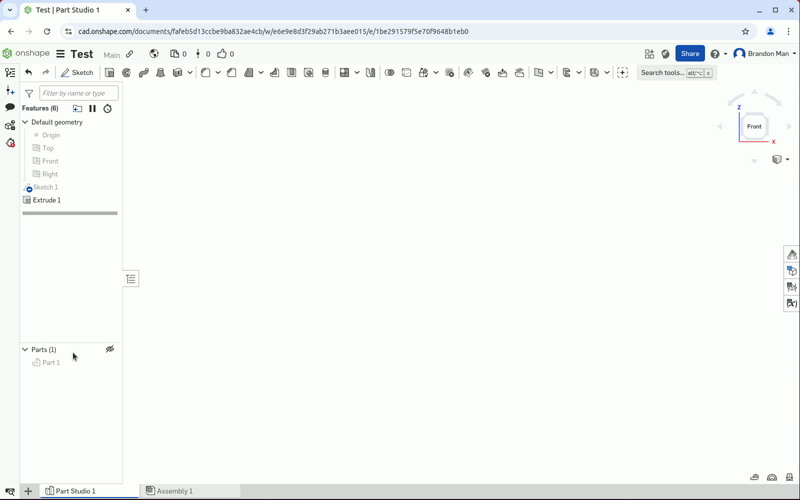
key_down(shift)
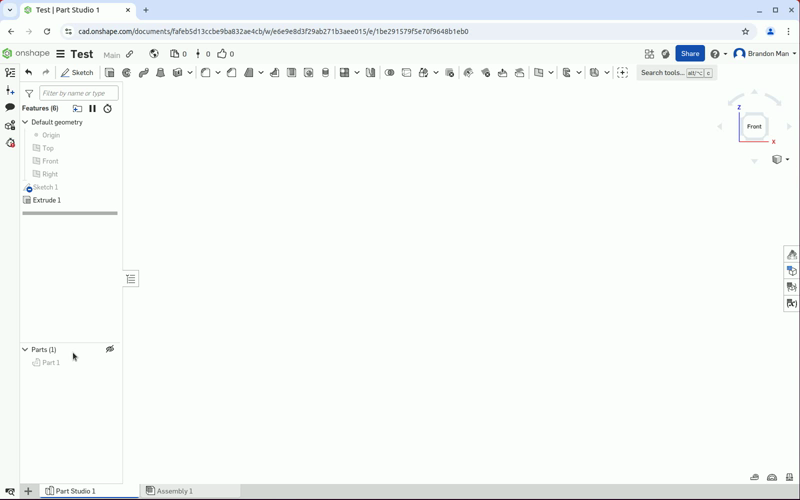
key(left)
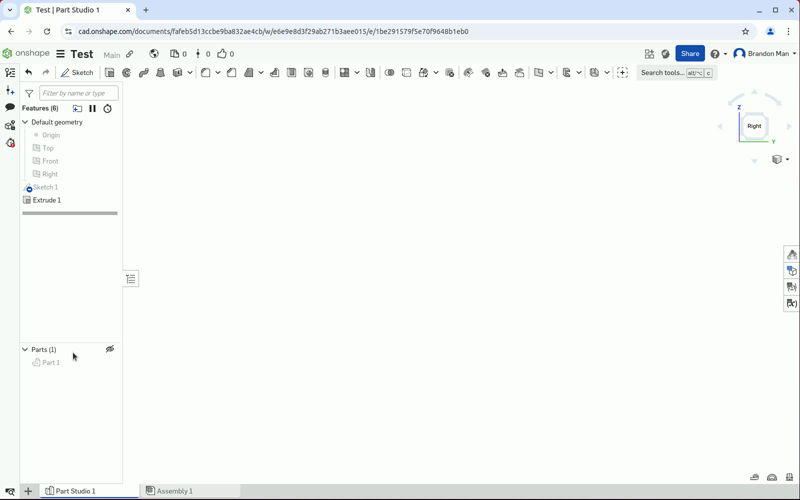
key_up(shift)
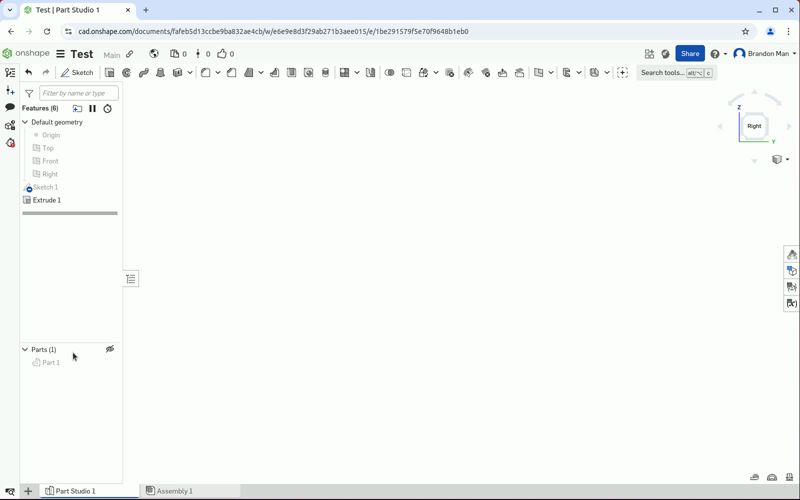
mouse_move(73, 352)
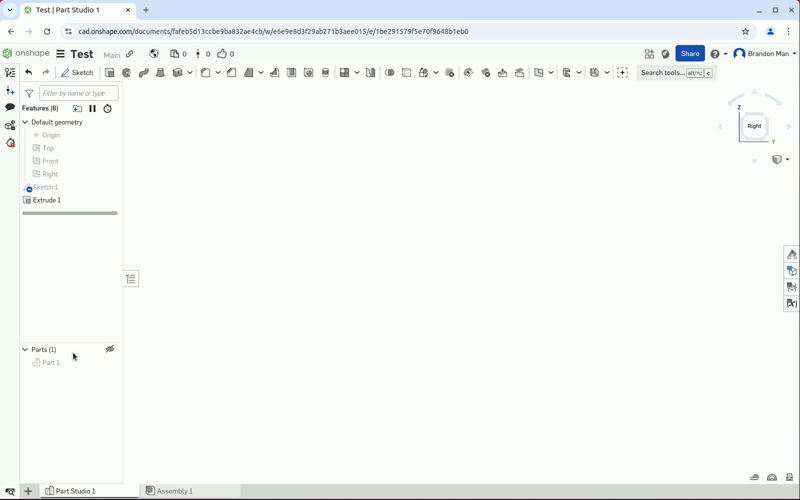
key(shift+y)
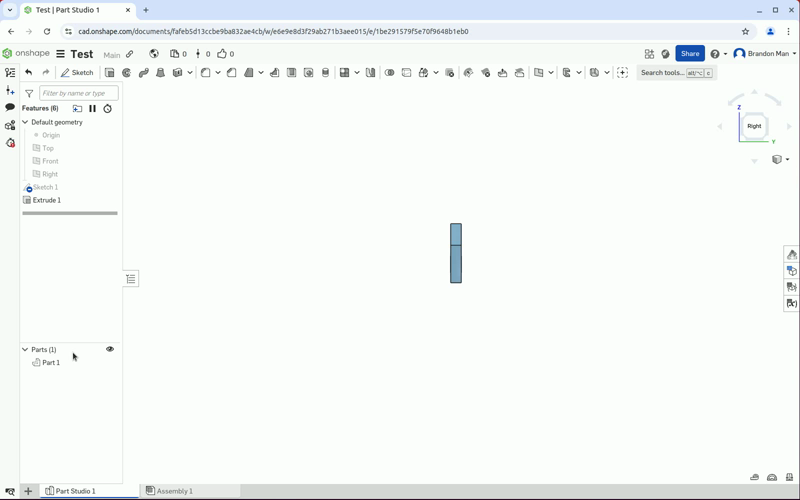
mouse_move(541, 75)
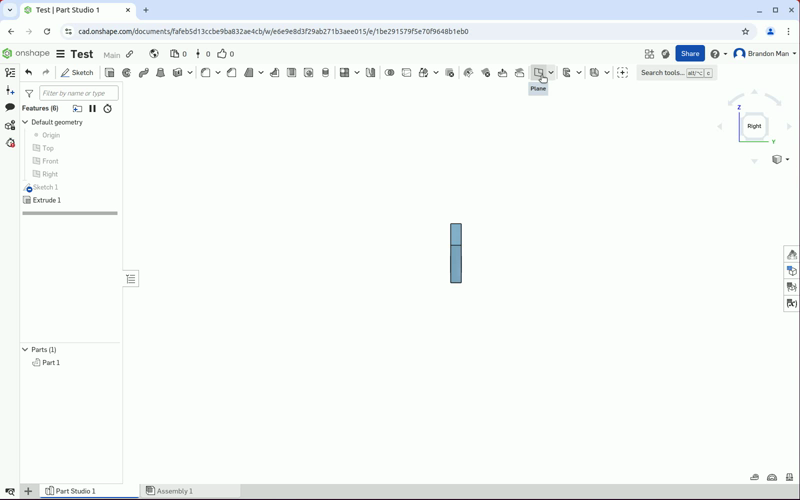
click(541, 75)
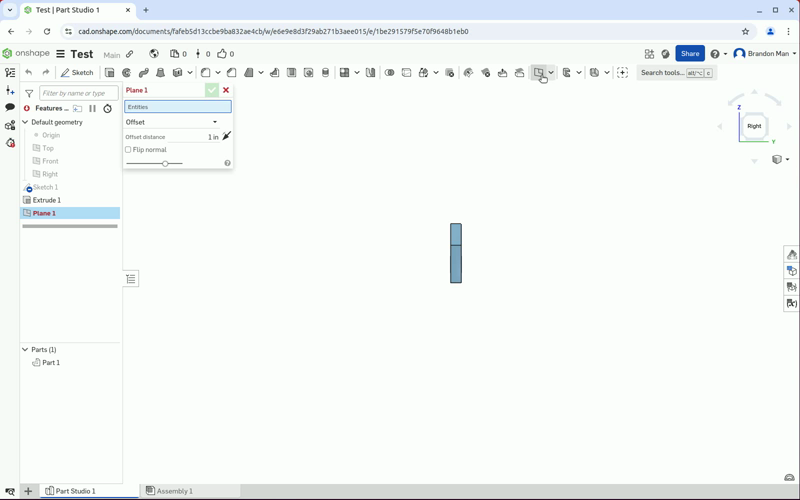
mouse_move(73, 176)
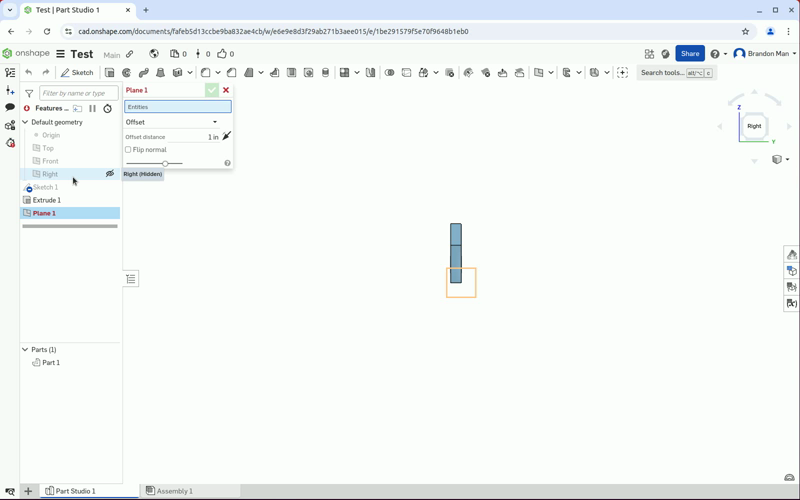
click(73, 176)
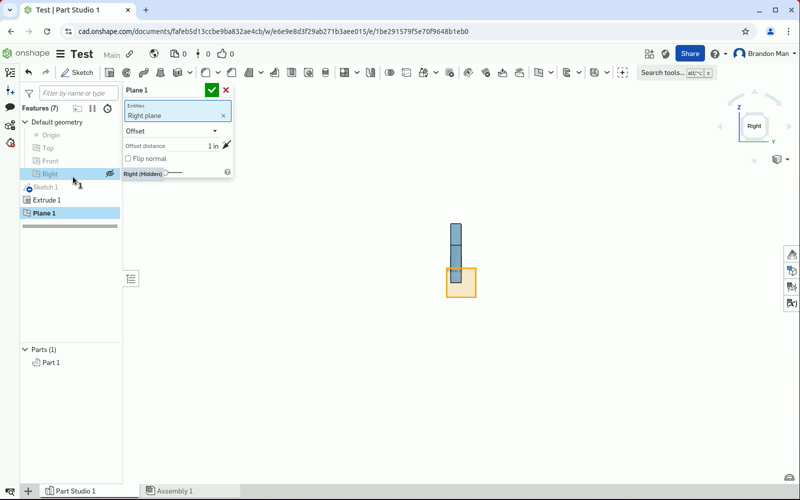
key(tab, 2)
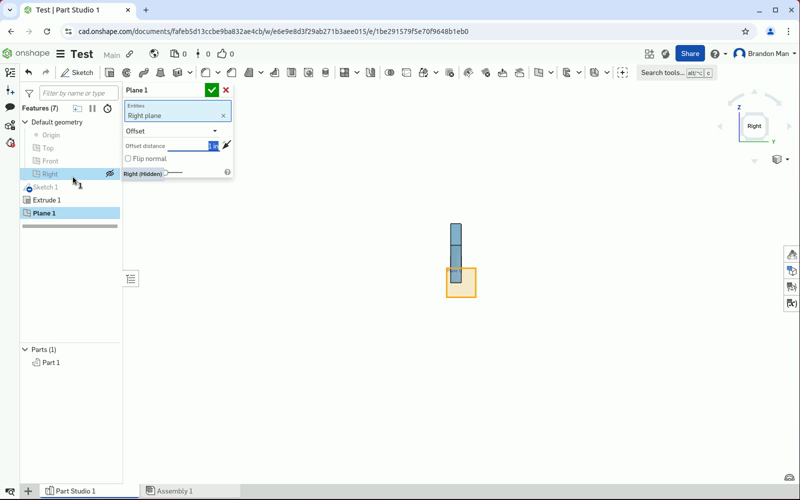
text(23.108)
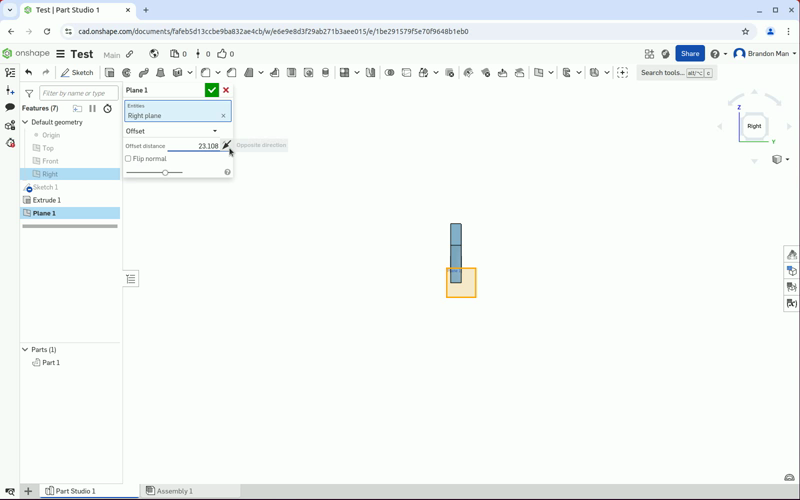
mouse_move(229, 147)
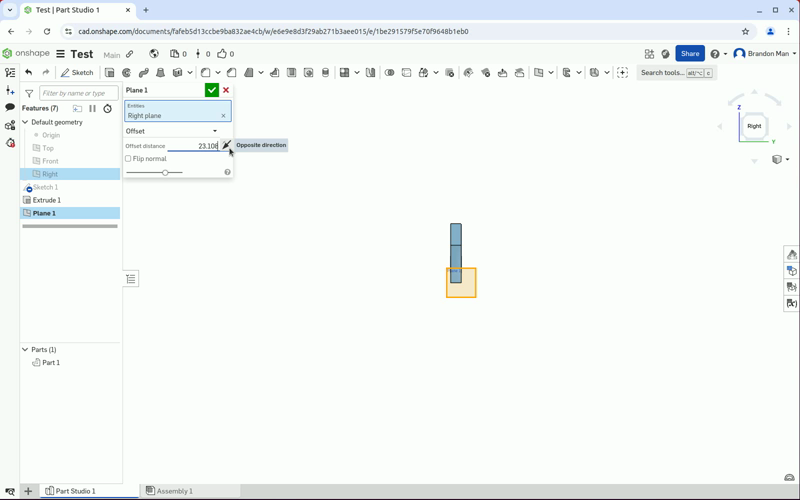
click(229, 147)
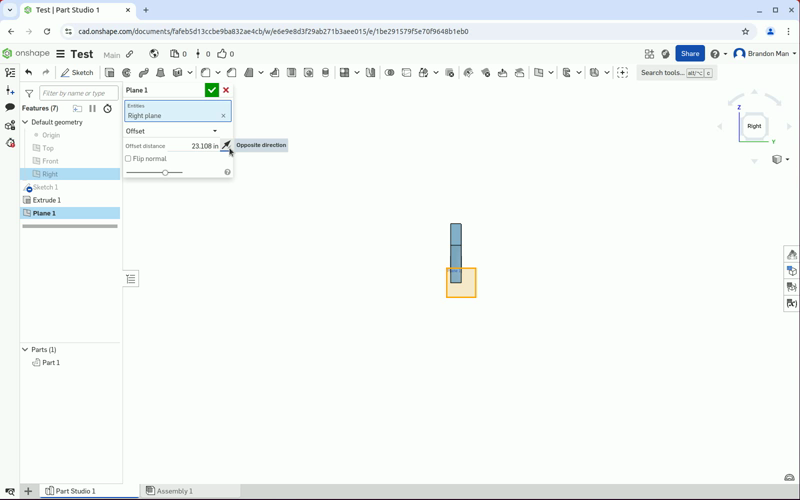
key(enter, 2)
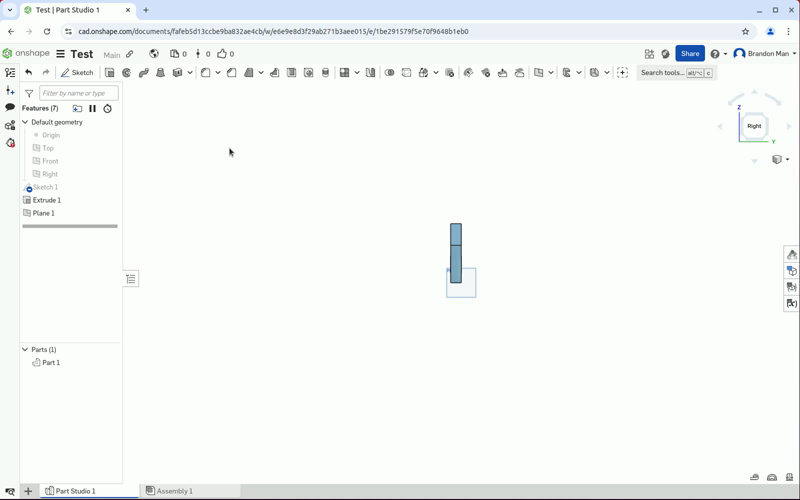
key(shift+s)
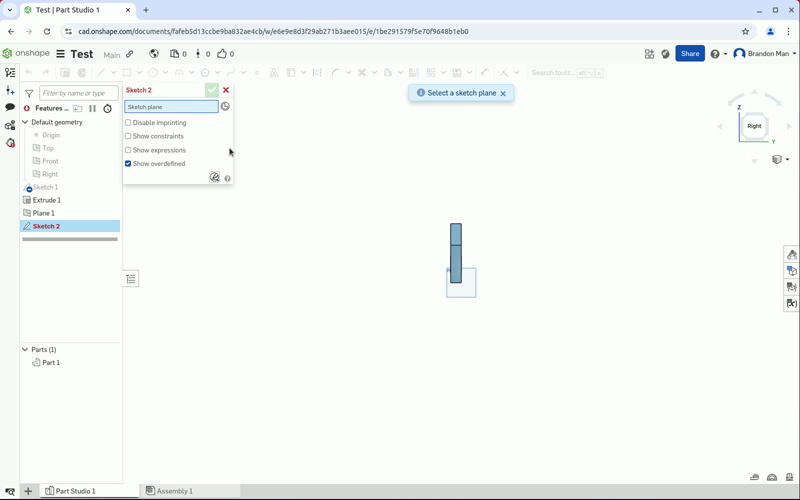
mouse_move(73, 215)
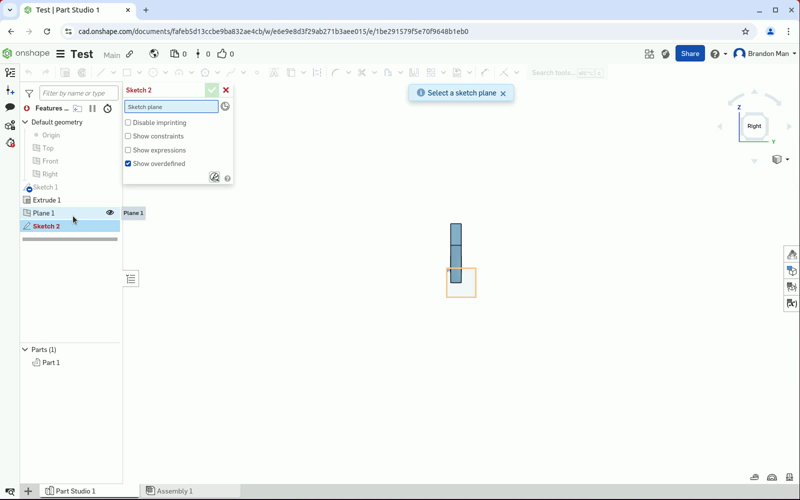
click(73, 215)
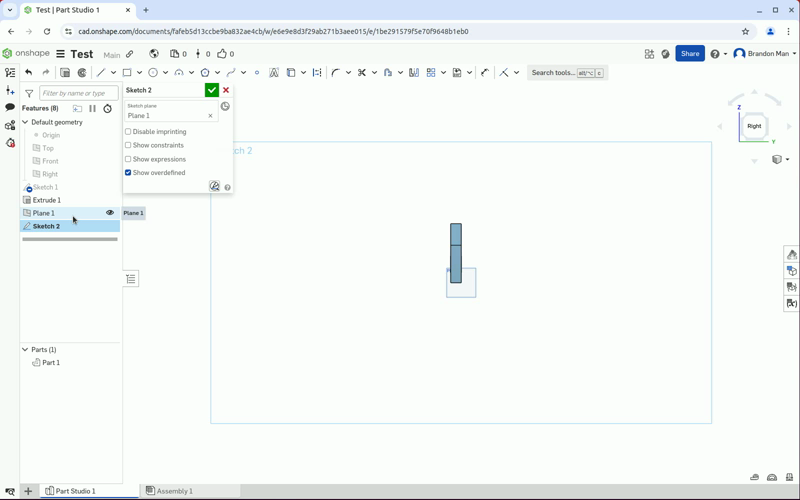
mouse_move(73, 352)
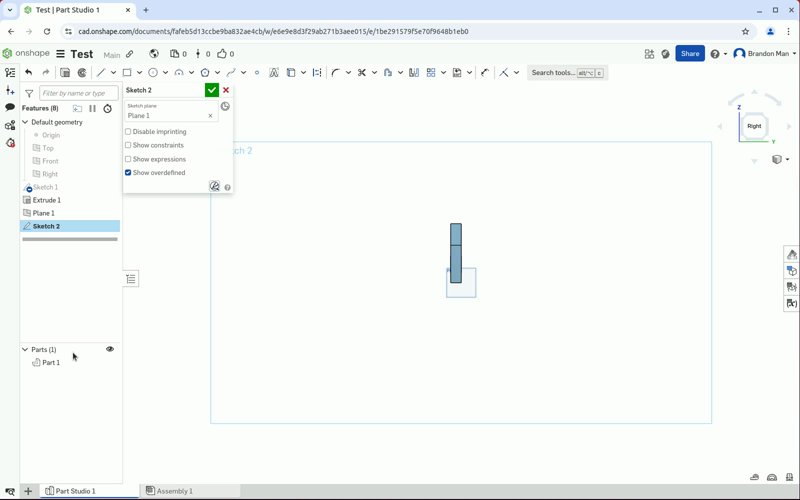
key(y)
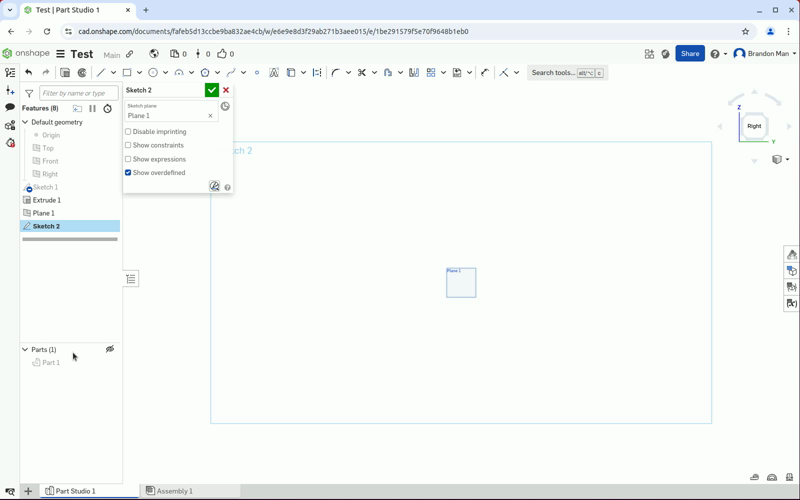
key(l)
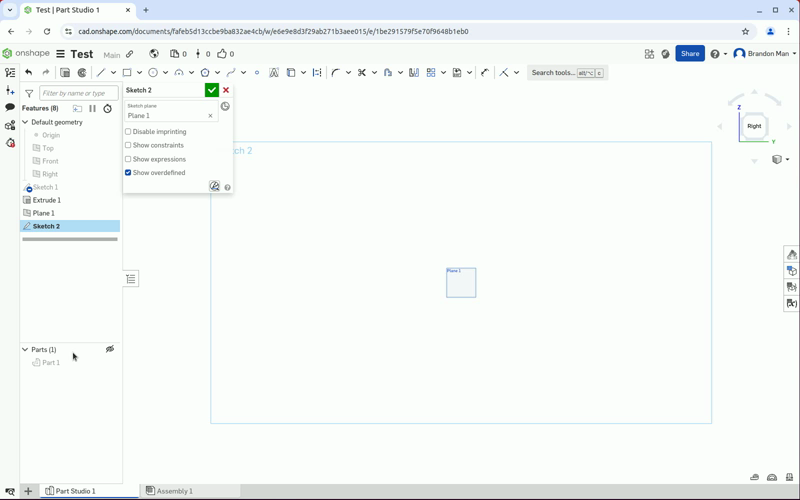
key_down(shift)
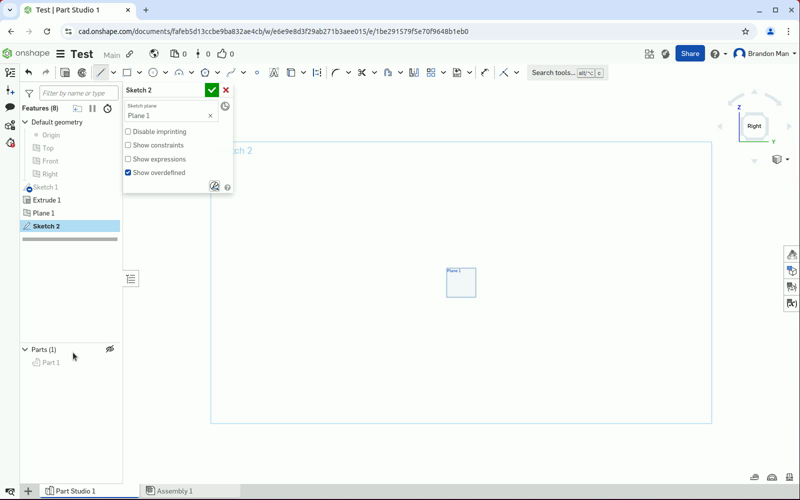
mouse_move(427, 282)
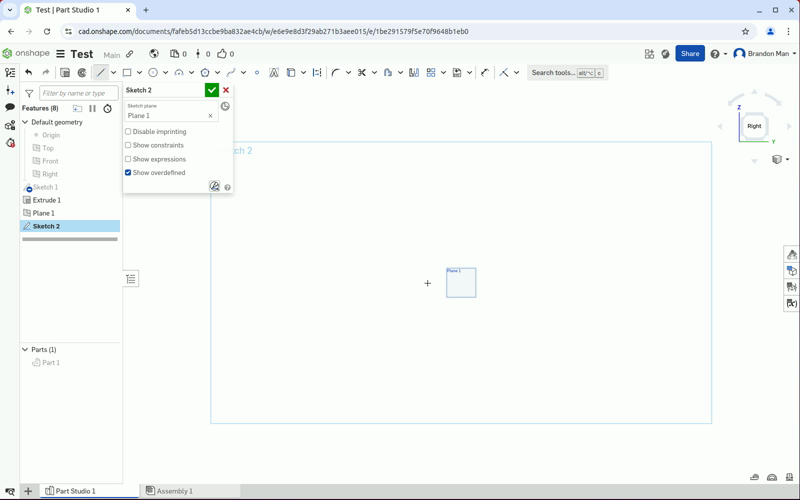
click(427, 282)
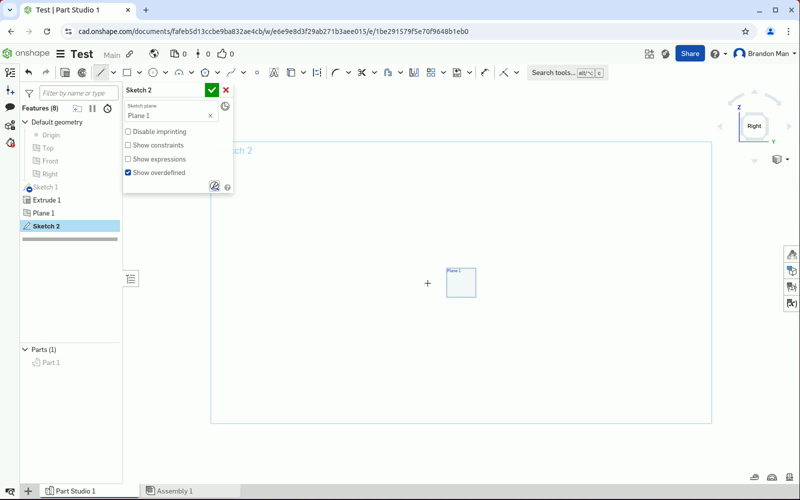
key_up(shift)
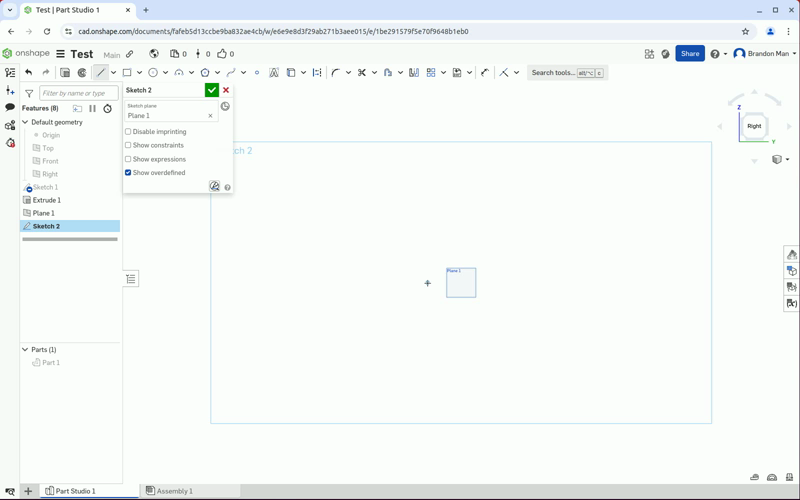
key_down(shift)
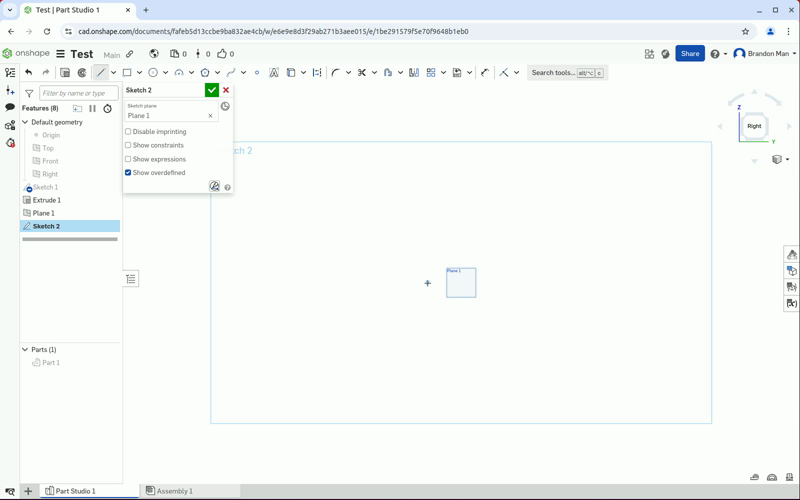
mouse_move(457, 282)
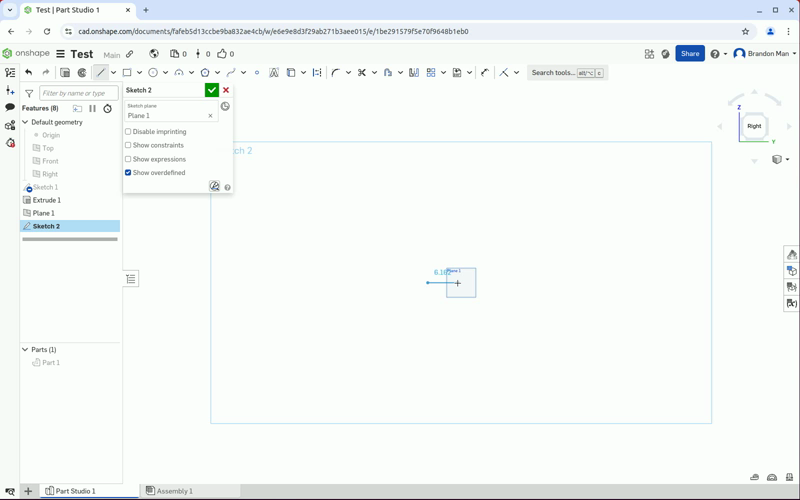
mouse_move(461, 282)
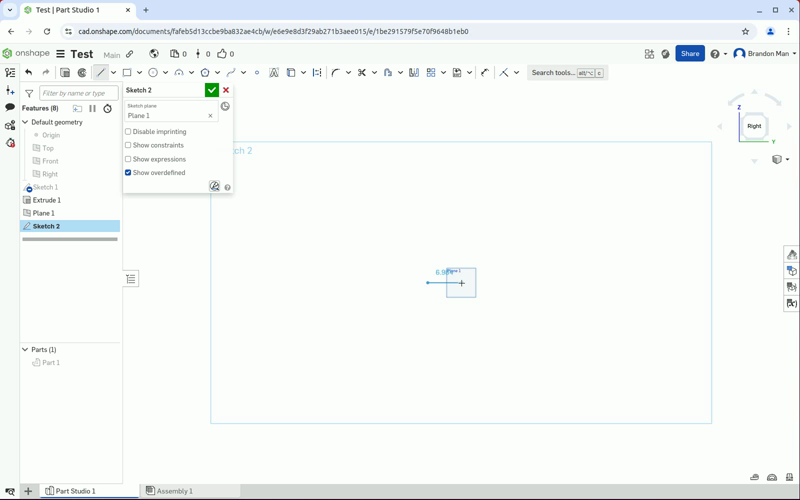
click(461, 282)
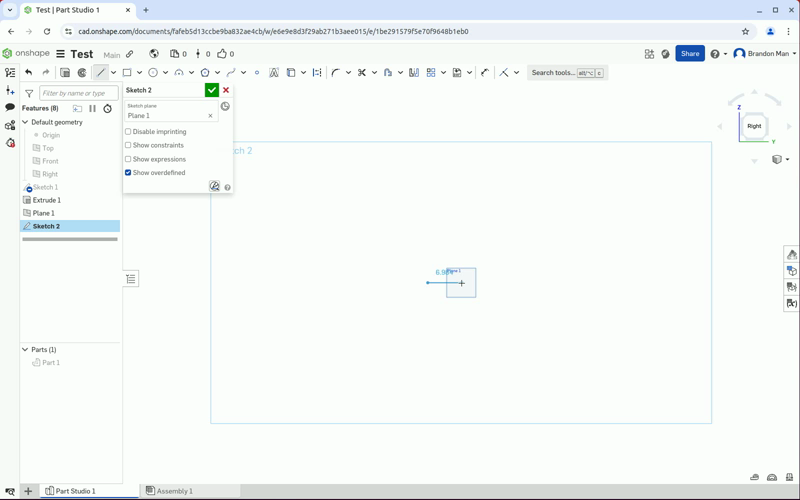
key_up(shift)
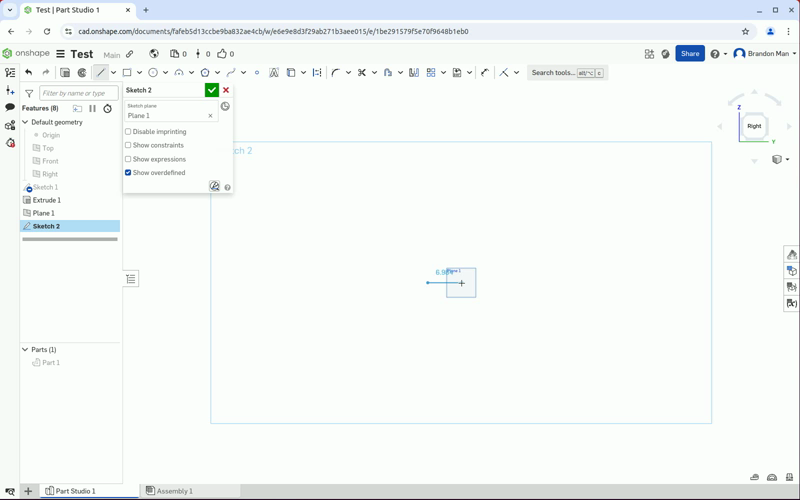
key_down(shift)
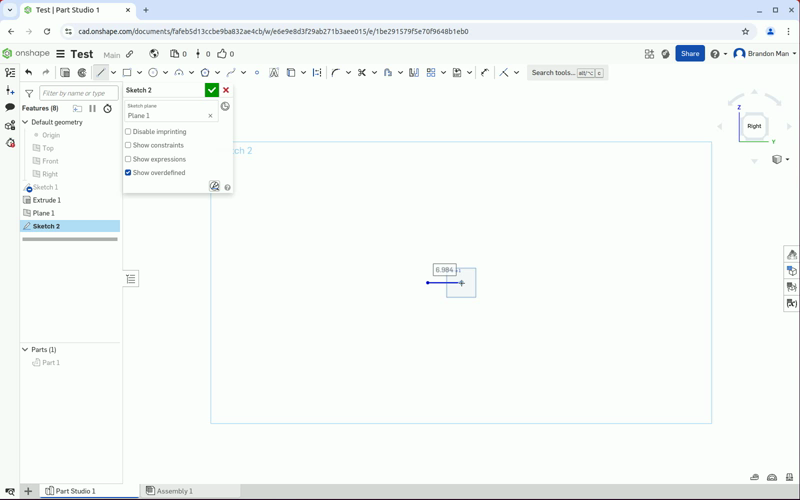
mouse_move(491, 282)
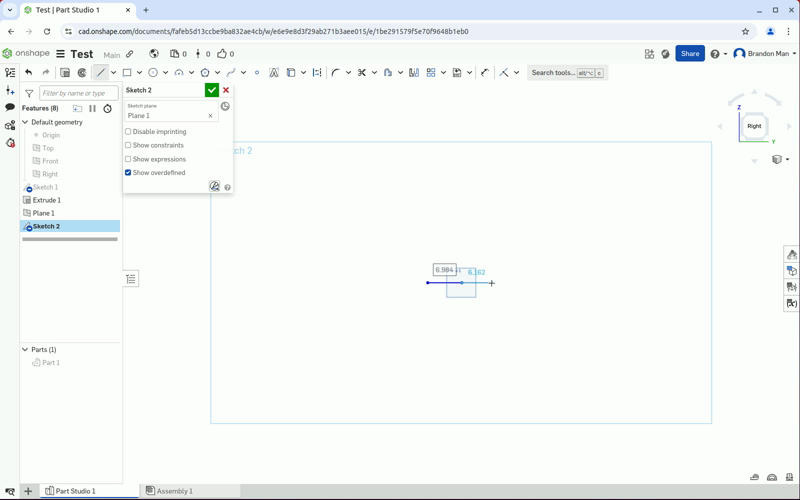
mouse_move(461, 261)
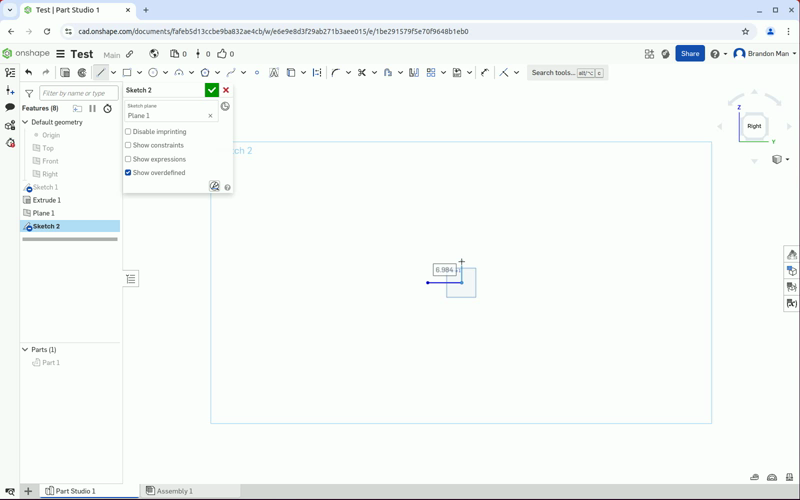
click(461, 261)
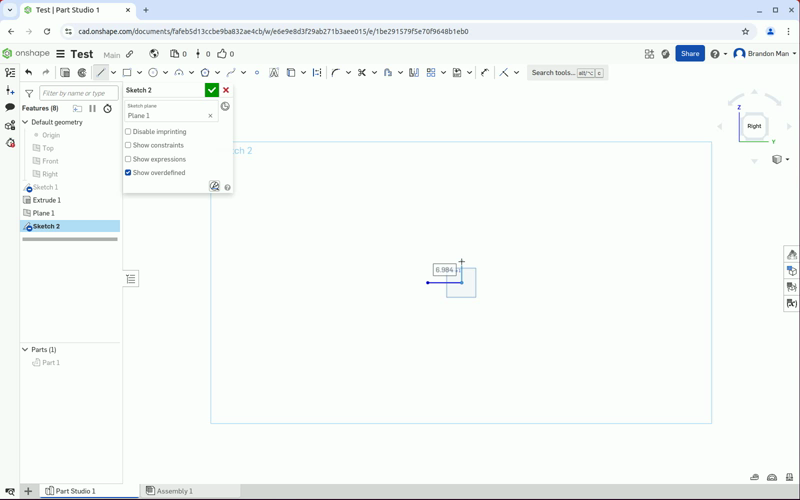
key_up(shift)
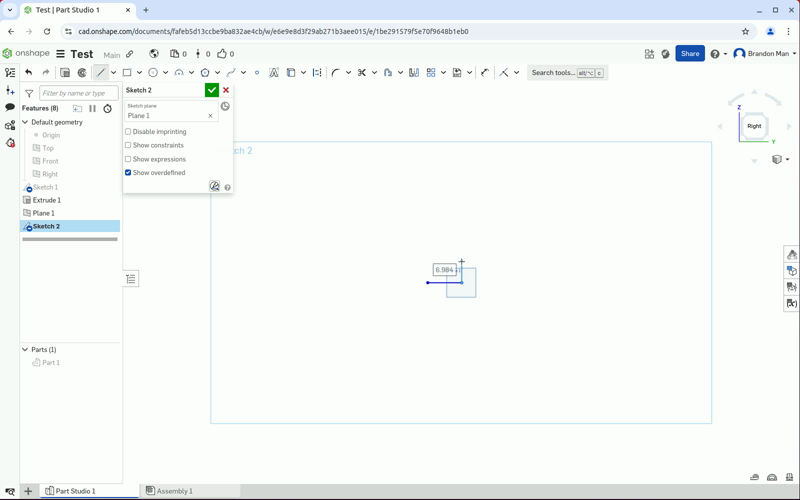
key_down(shift)
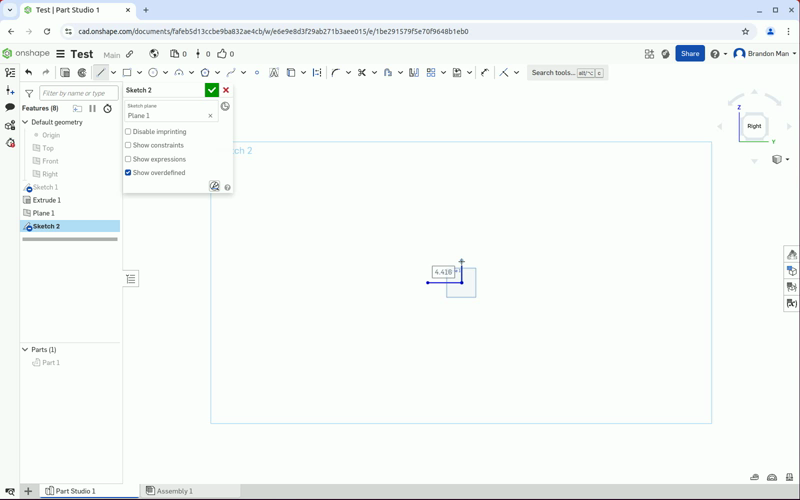
mouse_move(491, 261)
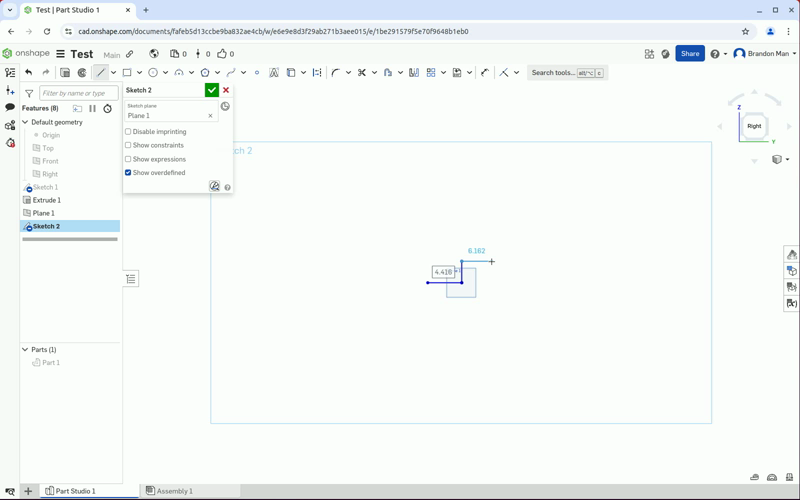
mouse_move(445, 231)
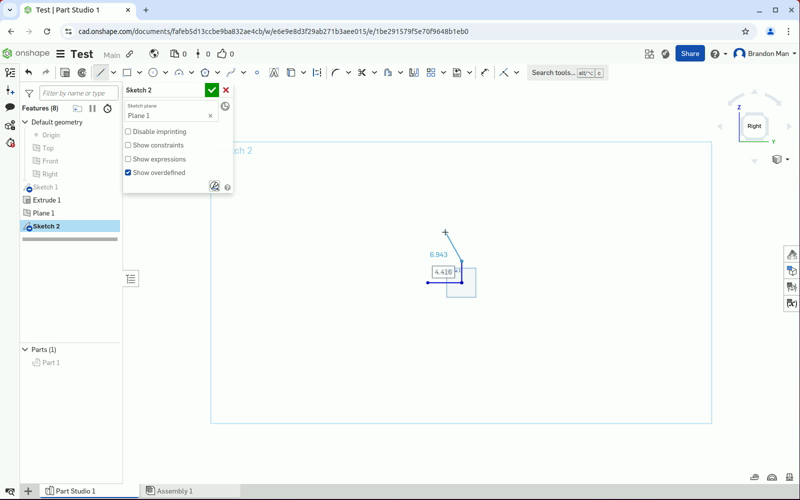
click(445, 231)
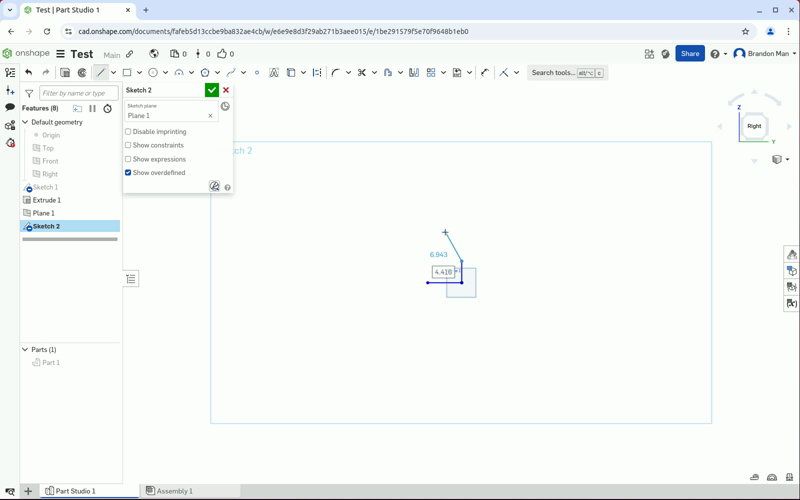
key_up(shift)
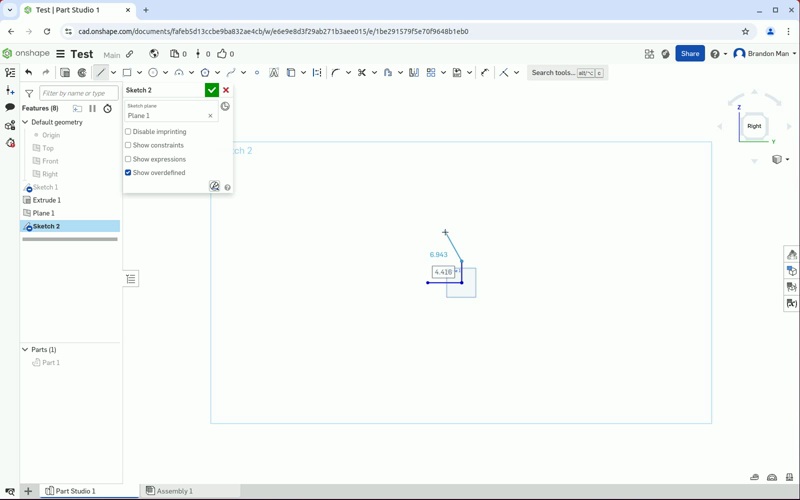
key_down(shift)
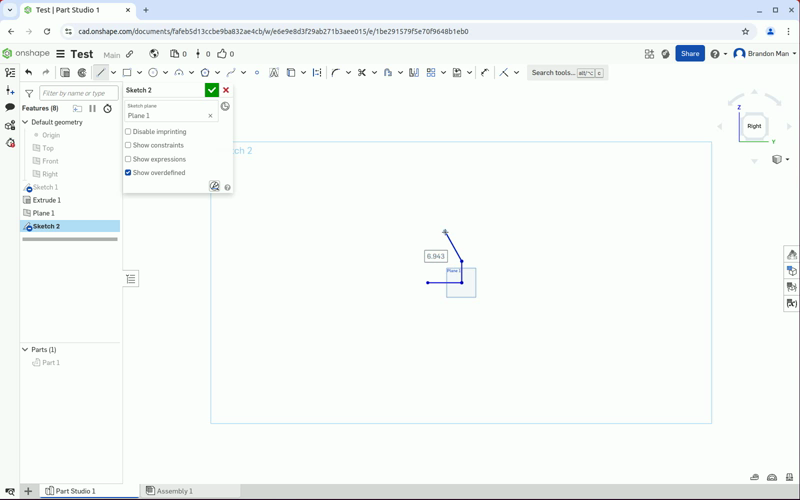
mouse_move(475, 231)
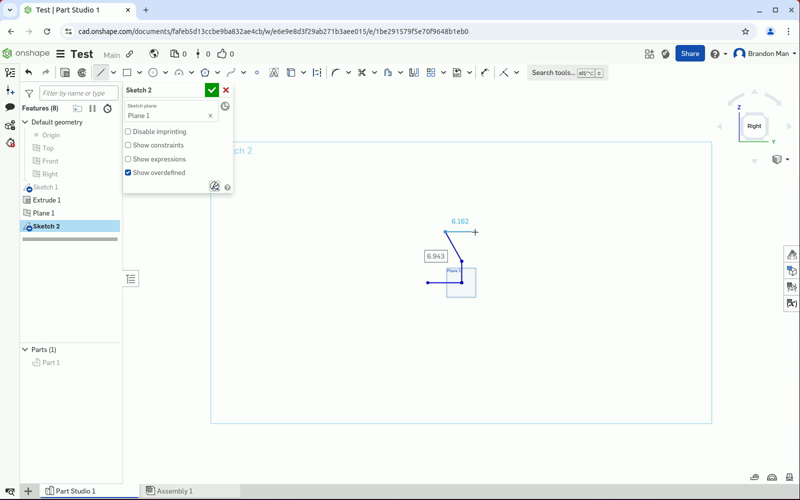
mouse_move(427, 231)
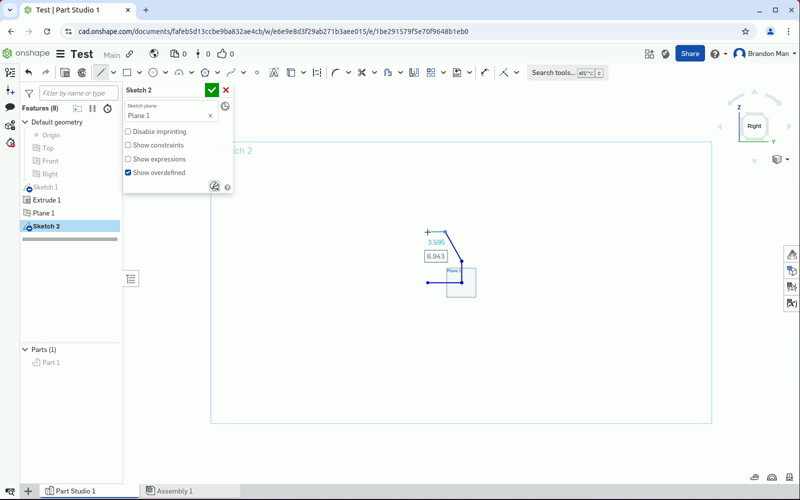
click(427, 231)
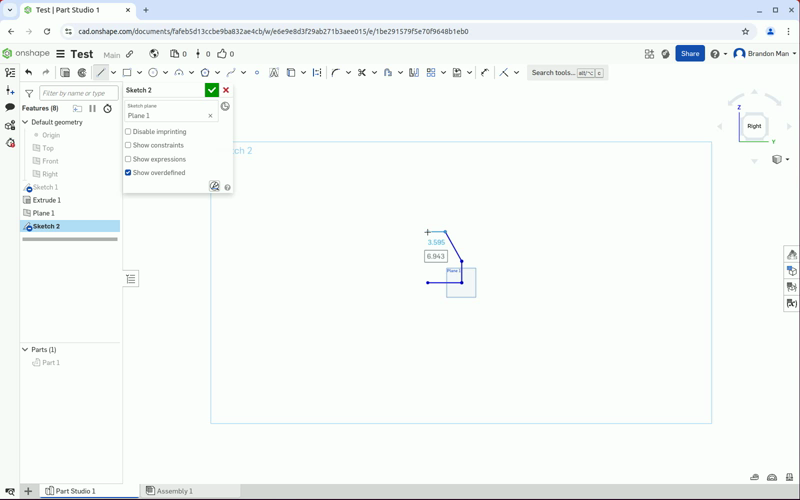
key_up(shift)
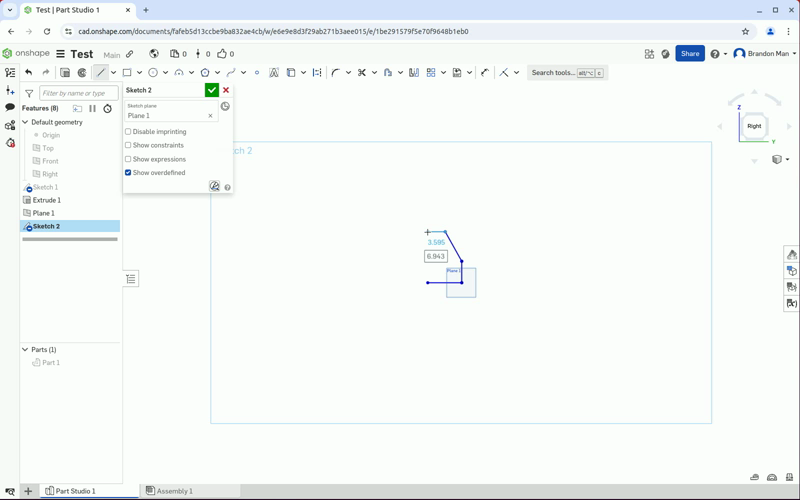
mouse_move(457, 231)
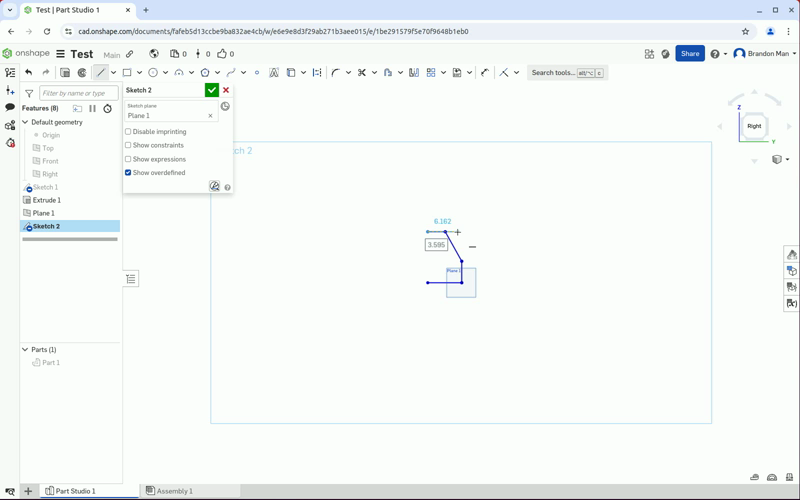
key_down(shift)
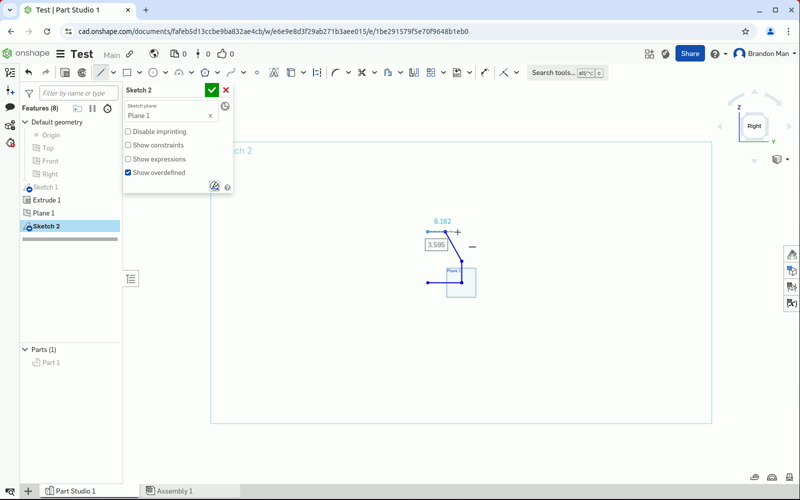
mouse_move(427, 282)
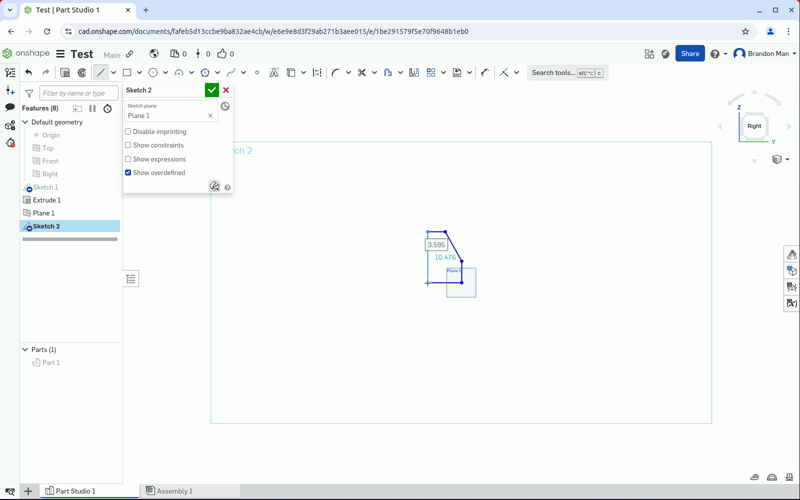
key_up(shift)
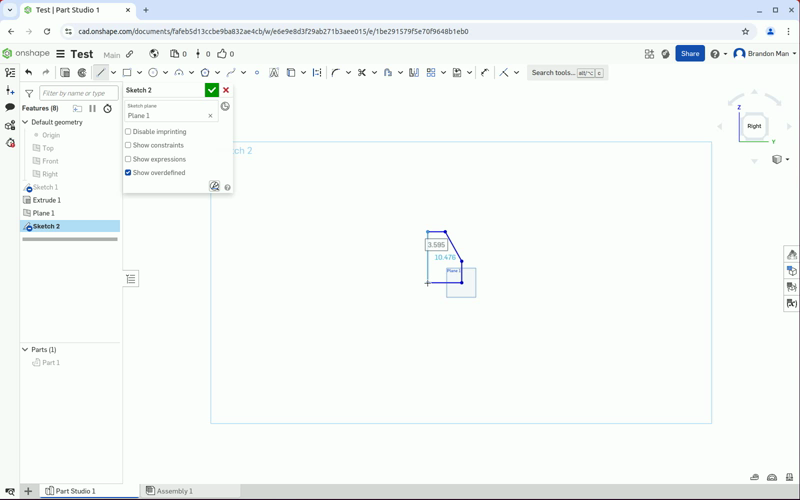
click(427, 282)
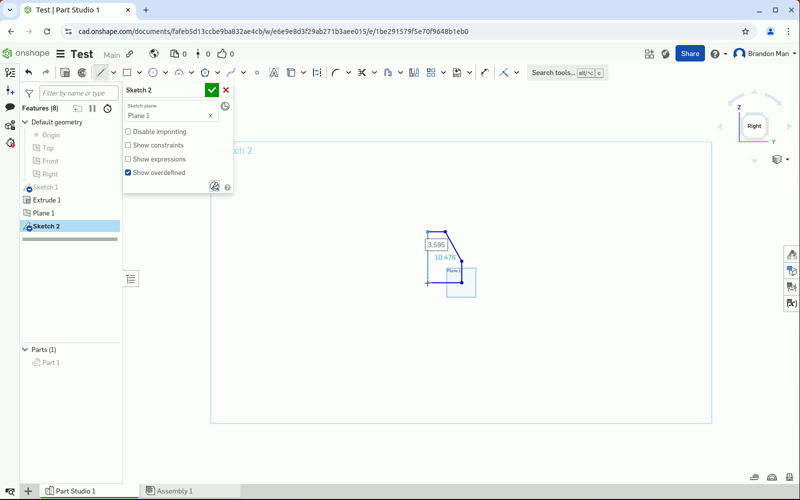
key(esc)
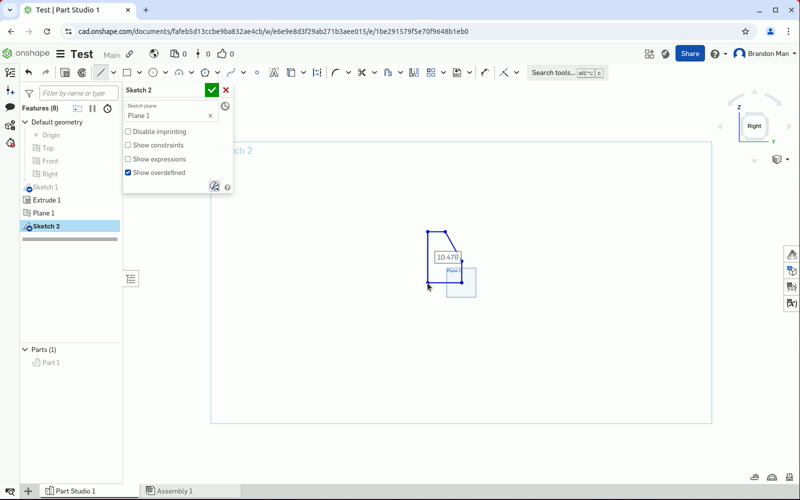
mouse_move(459, 271)
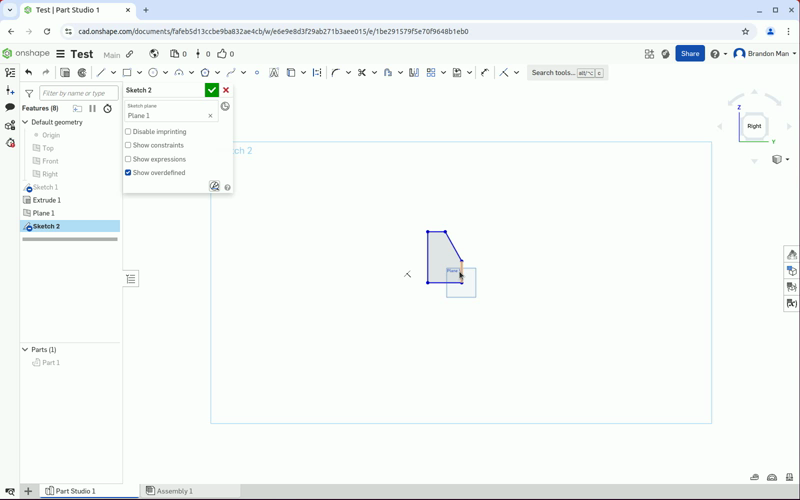
scroll(6)
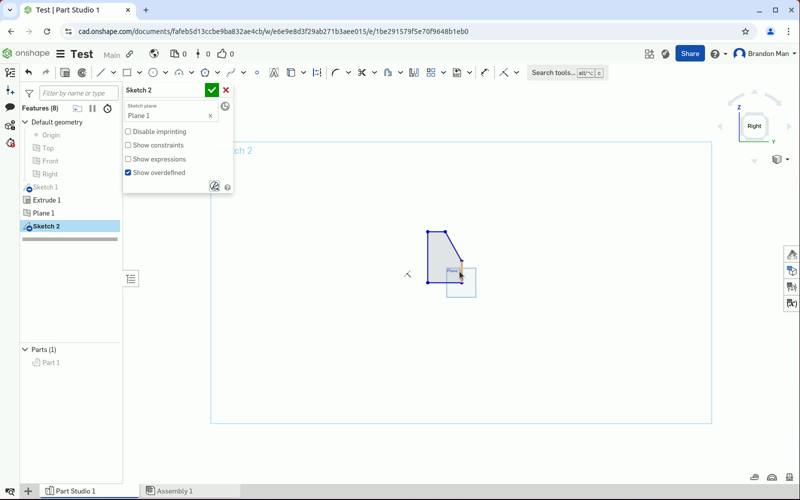
scroll(6)
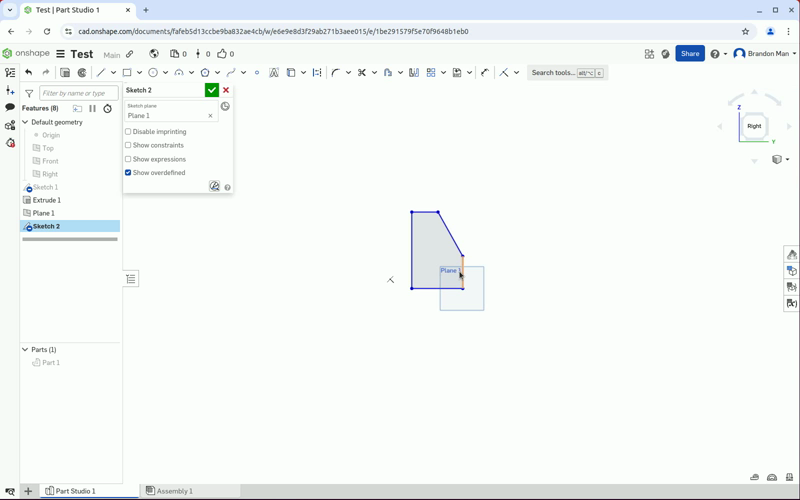
scroll(6)
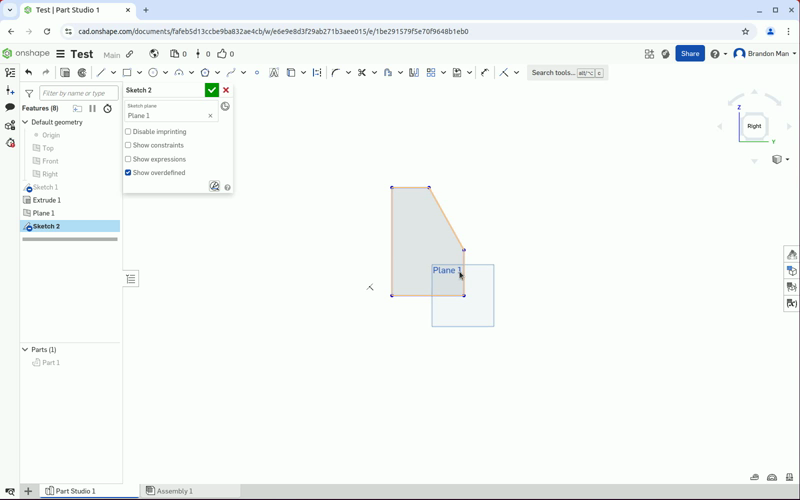
scroll(6)
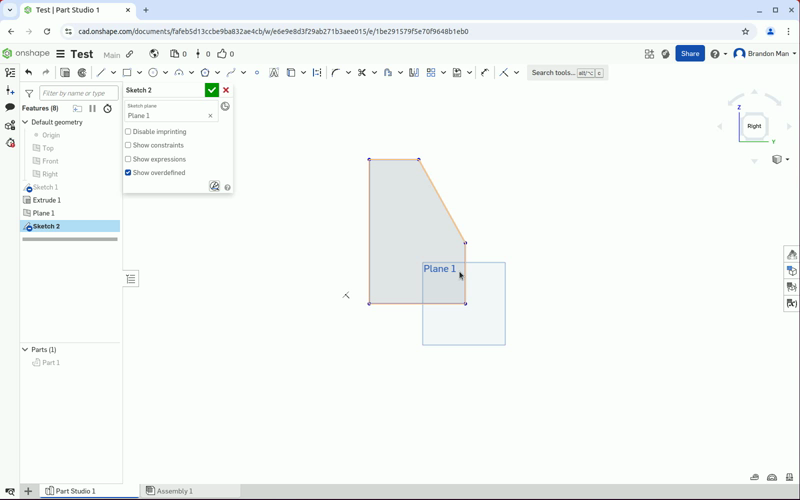
scroll(6)
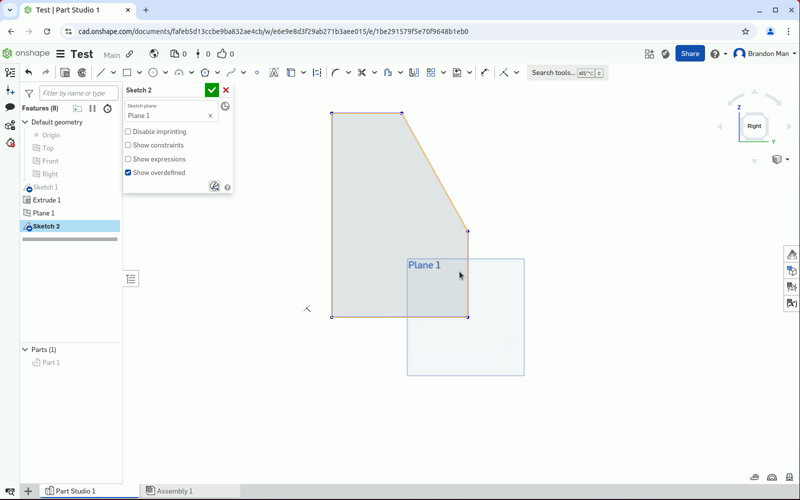
scroll(6)
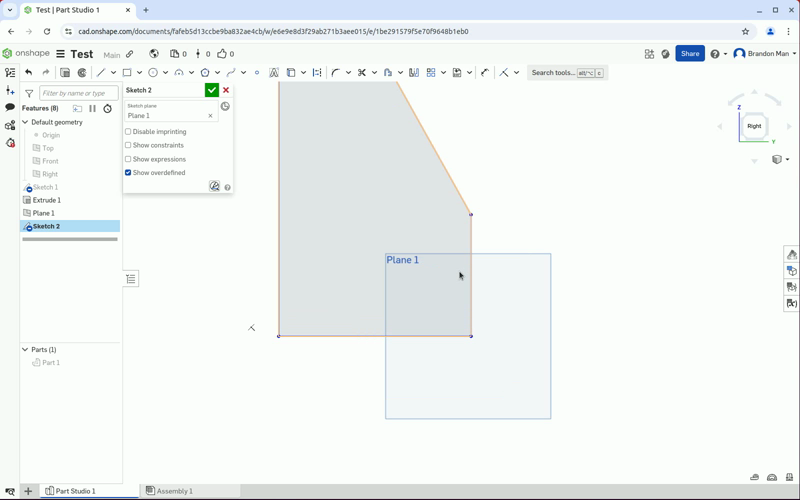
scroll(6)
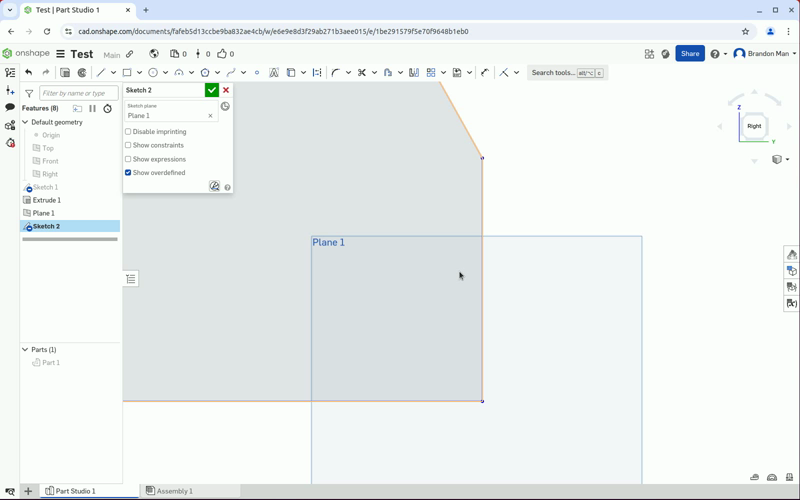
click(459, 271)
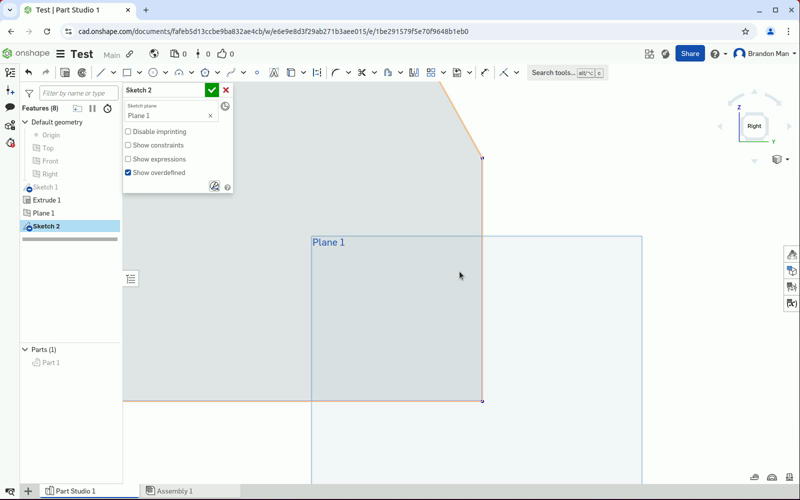
scroll(-6)
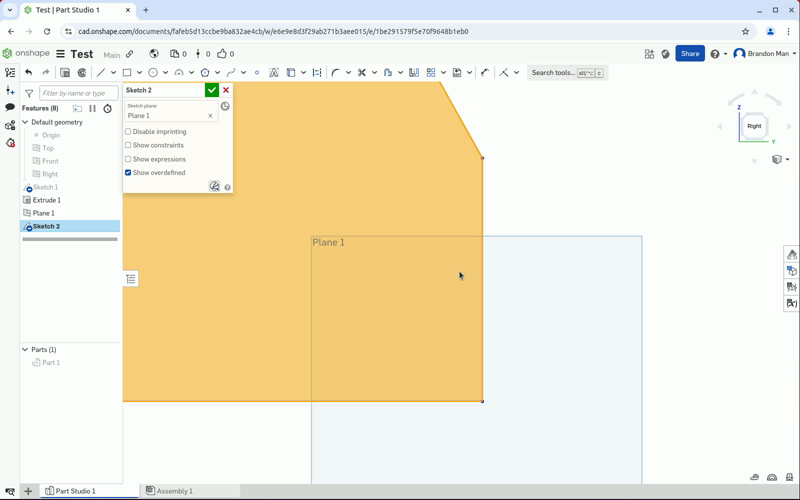
scroll(-6)
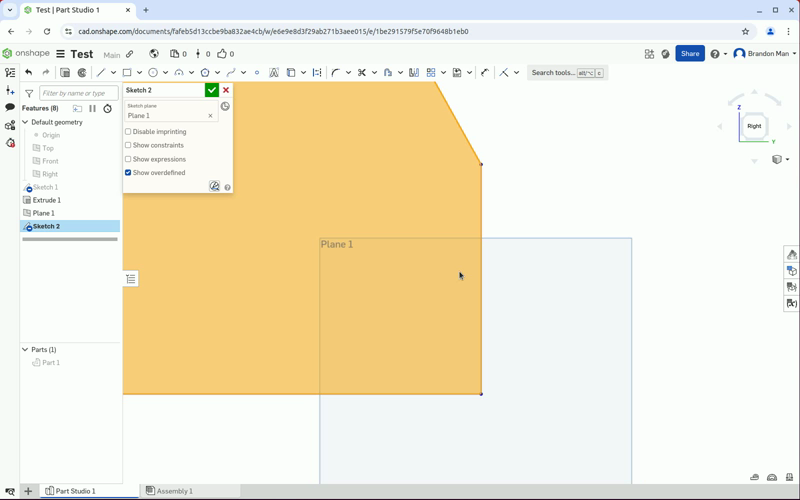
scroll(-6)
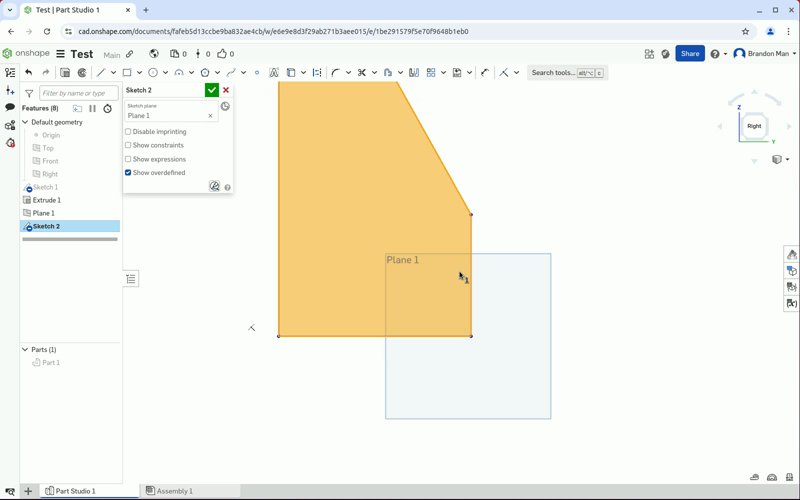
scroll(-6)
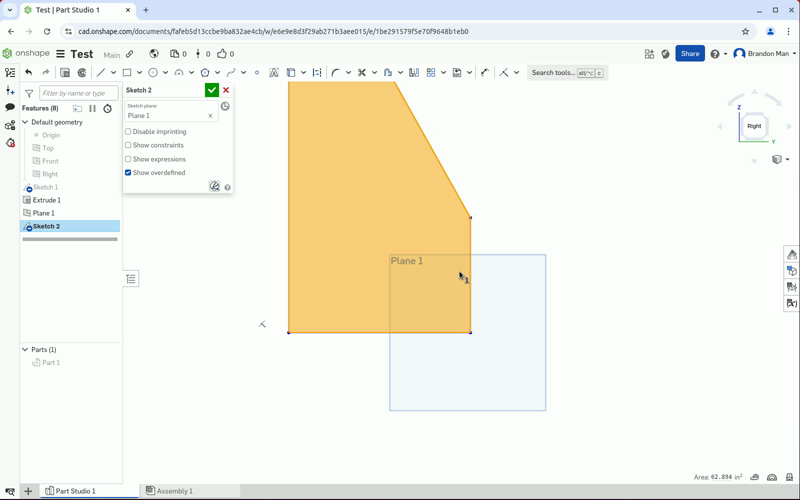
scroll(-6)
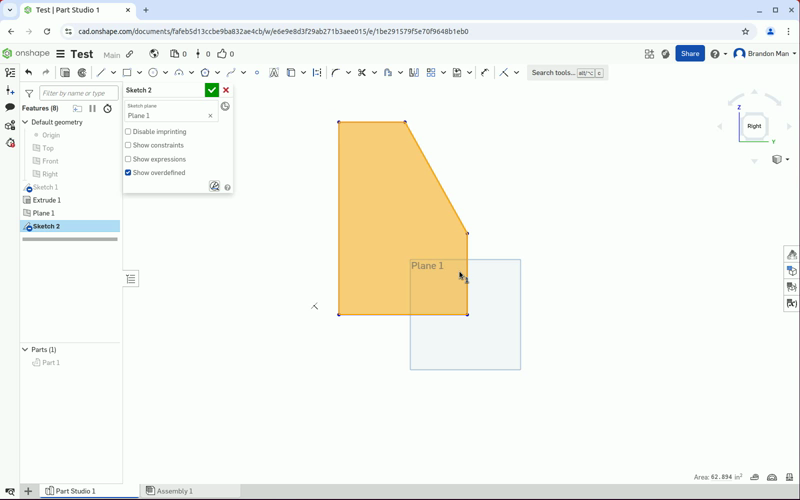
scroll(-6)
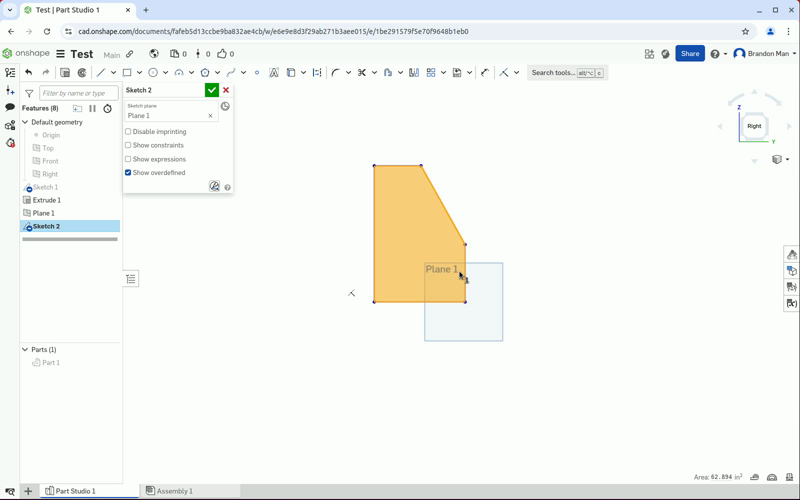
scroll(-6)
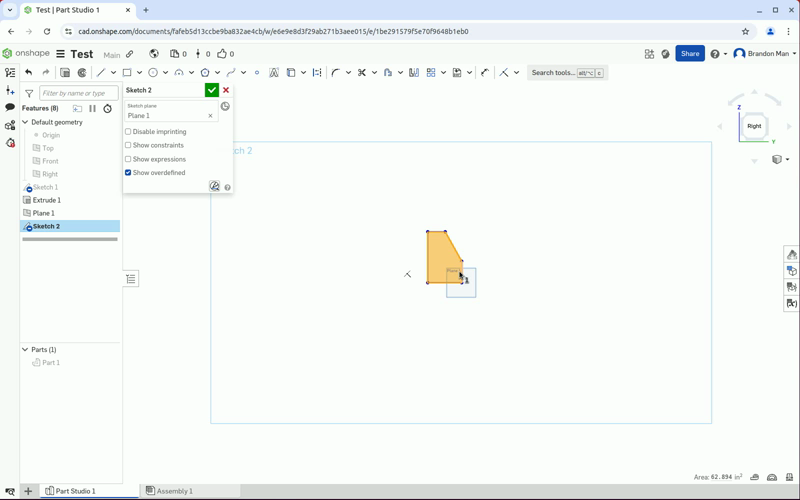
mouse_move(73, 352)
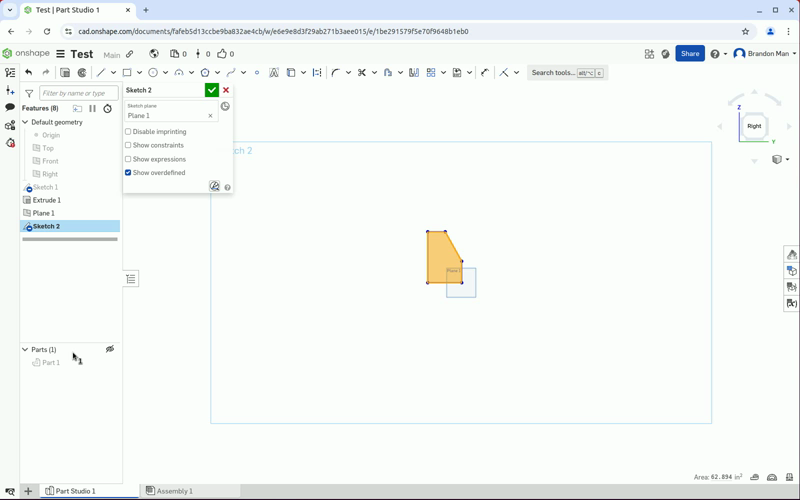
key(shift+y)
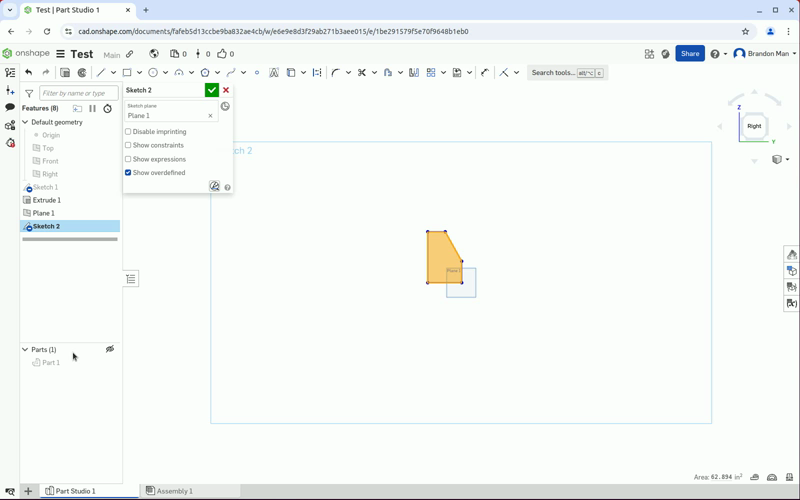
key(shift+e)
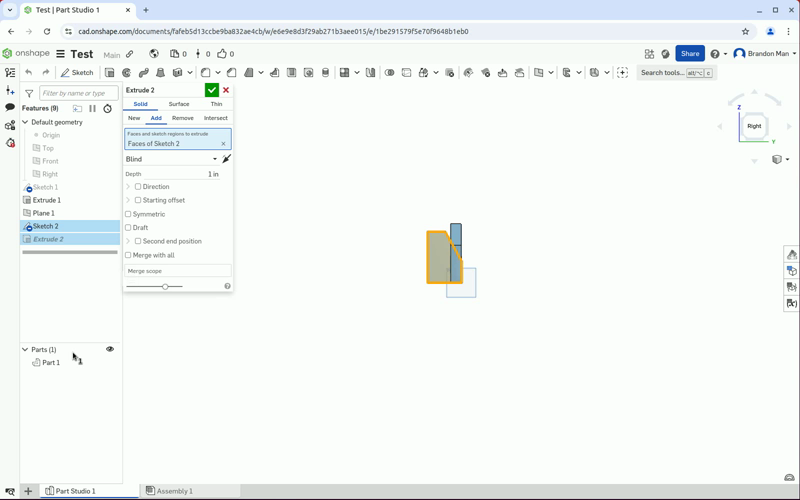
mouse_move(143, 106)
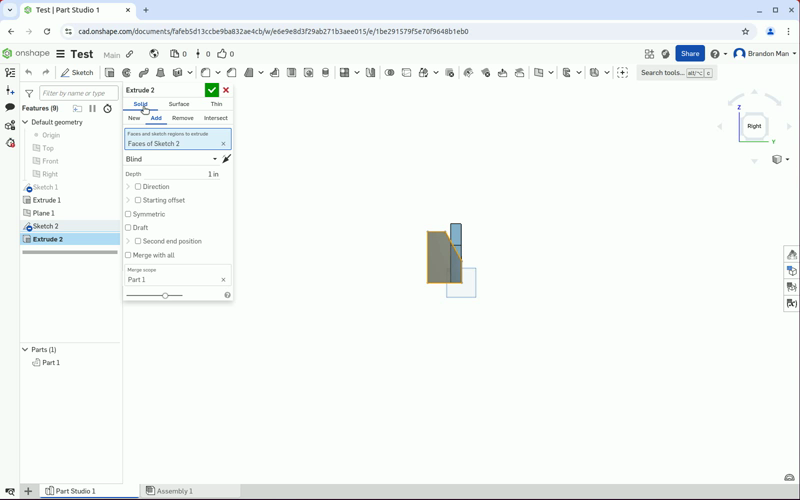
click(143, 106)
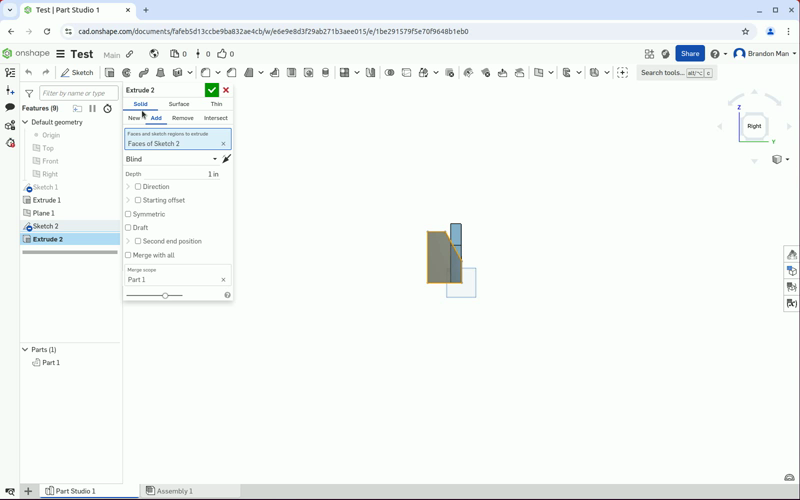
mouse_move(137, 120)
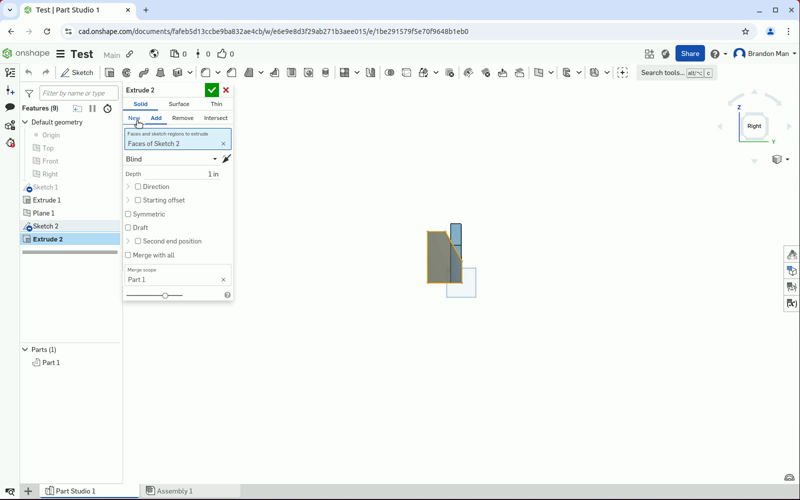
click(137, 120)
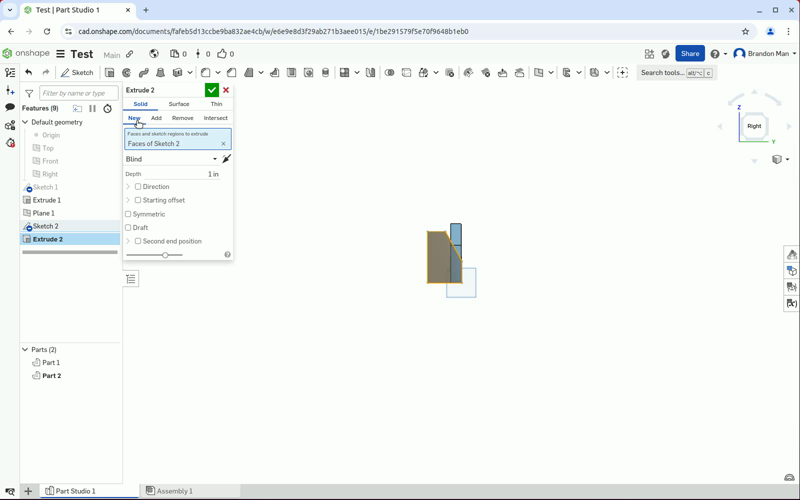
key(tab, 4)
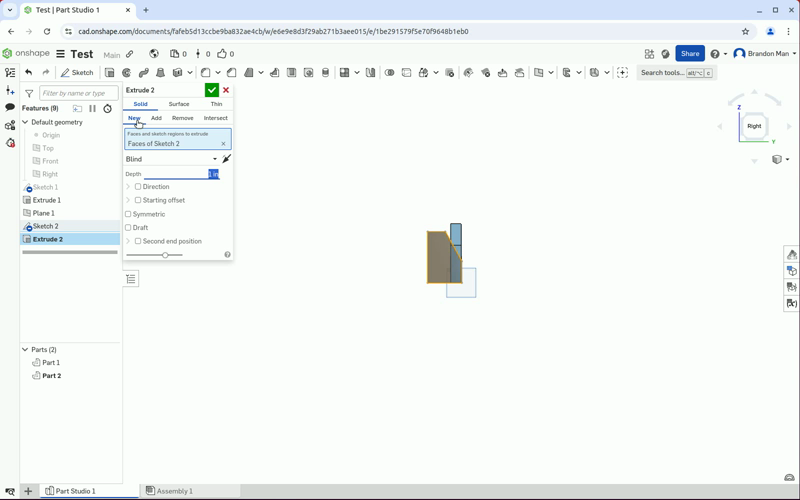
text(-2.166)
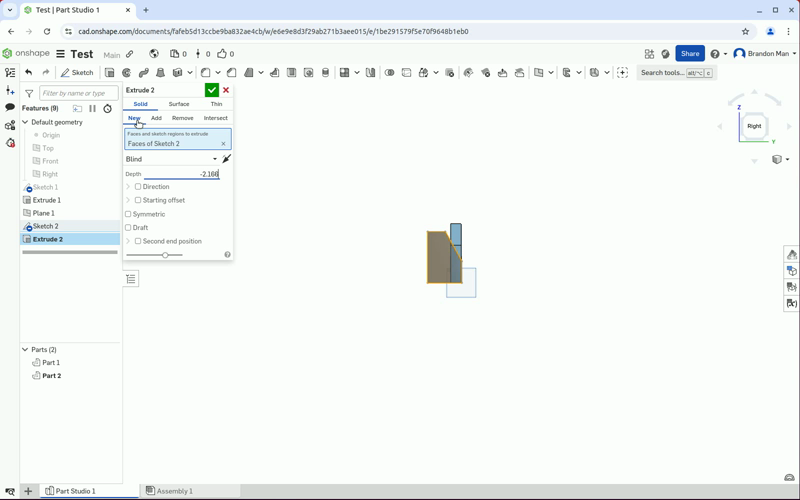
key(enter)
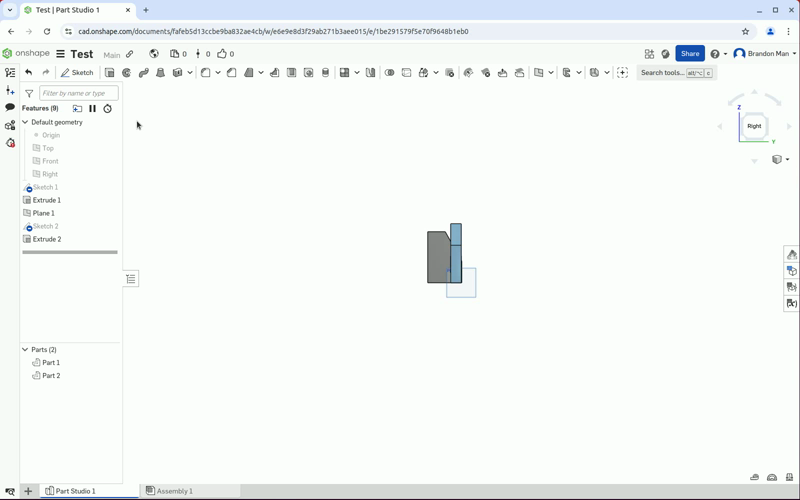
key(shift+h)
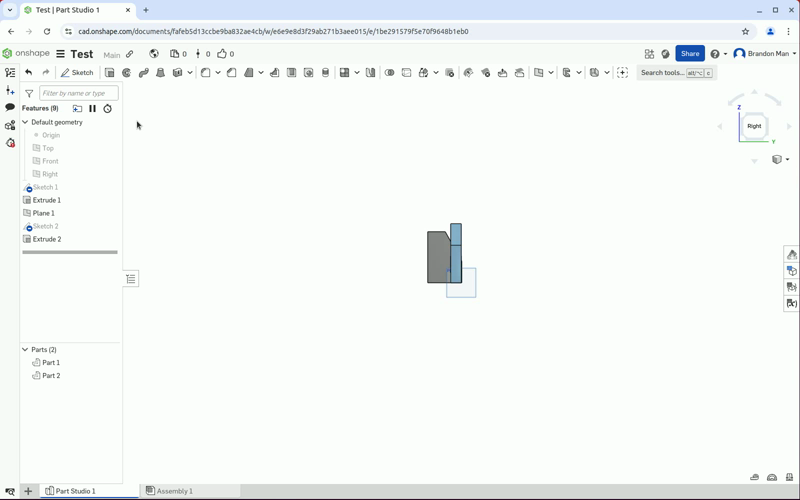
key(shift+h)
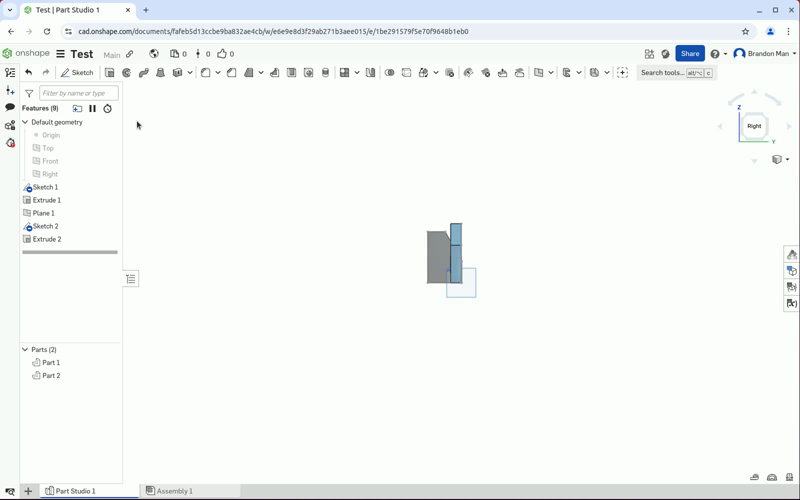
key(shift+7)
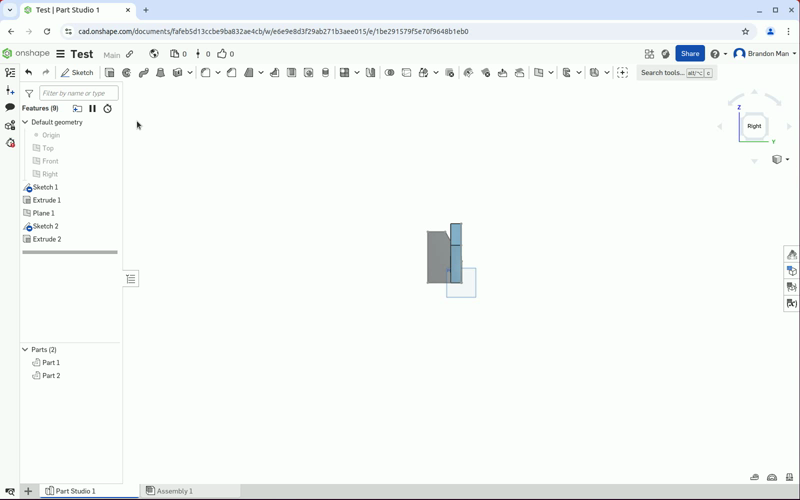
key(right, 2)
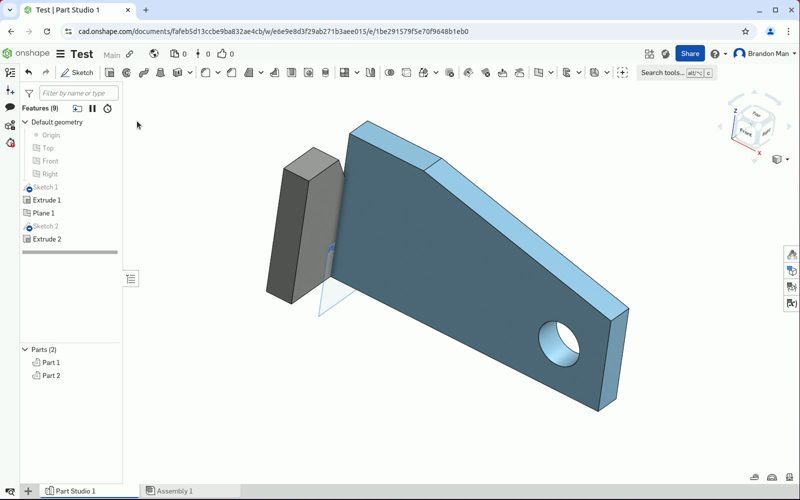
key(down, 2)
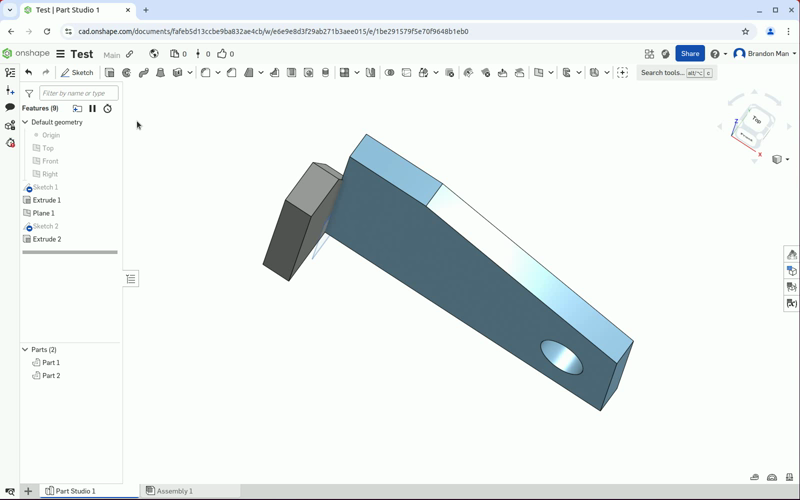
key(up, 2)
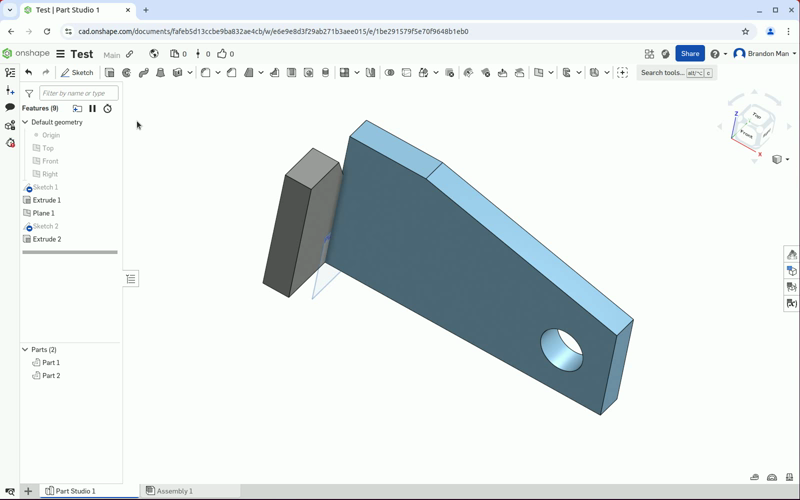
key(left, 2)
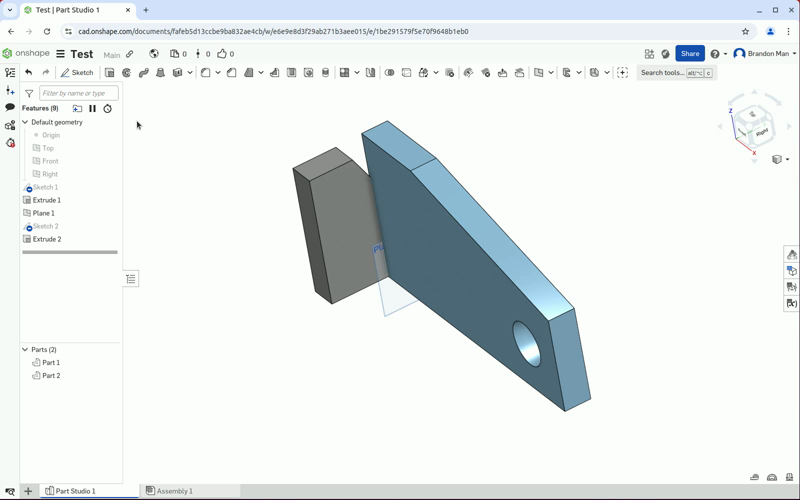
mouse_move(73, 189)
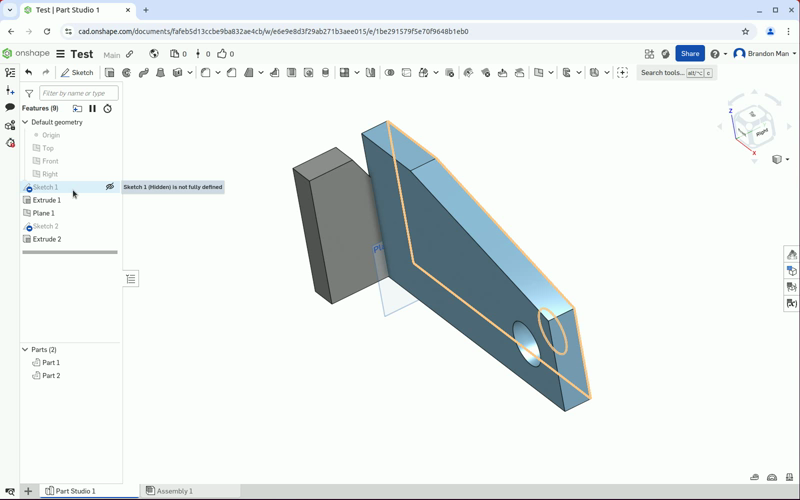
click(73, 189)